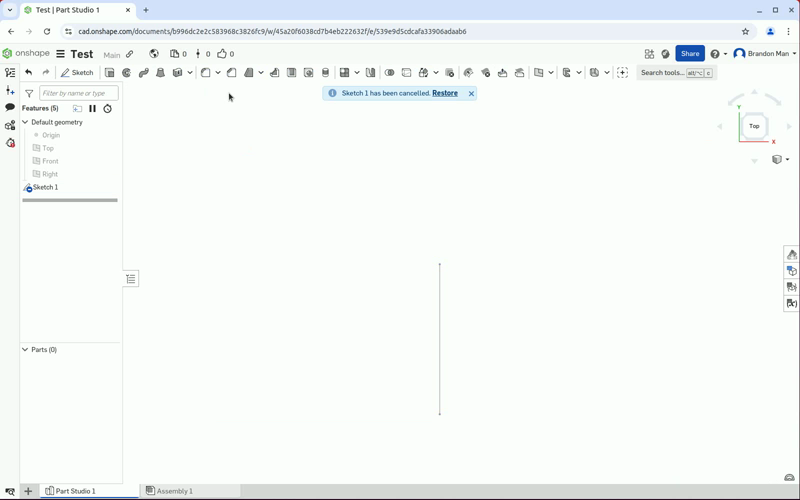
key(shift+h)
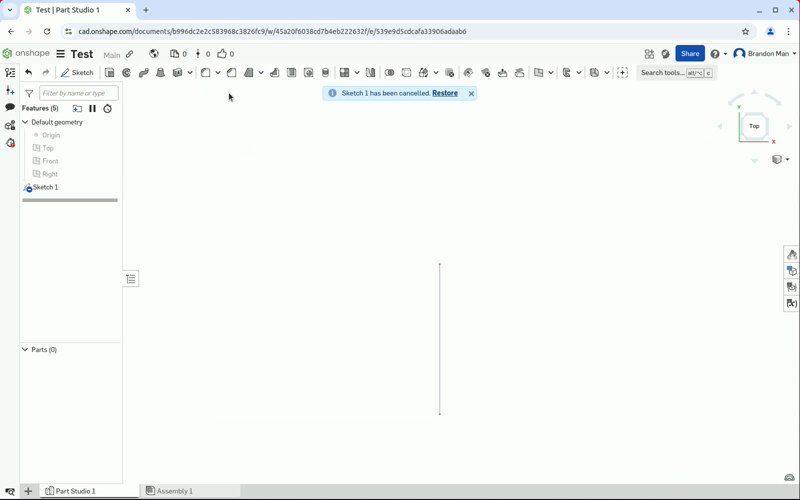
key(shift+s)
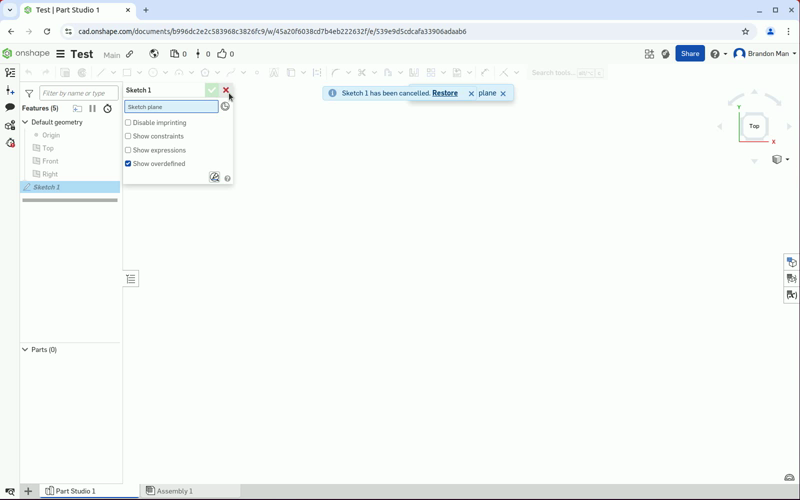
mouse_move(73, 150)
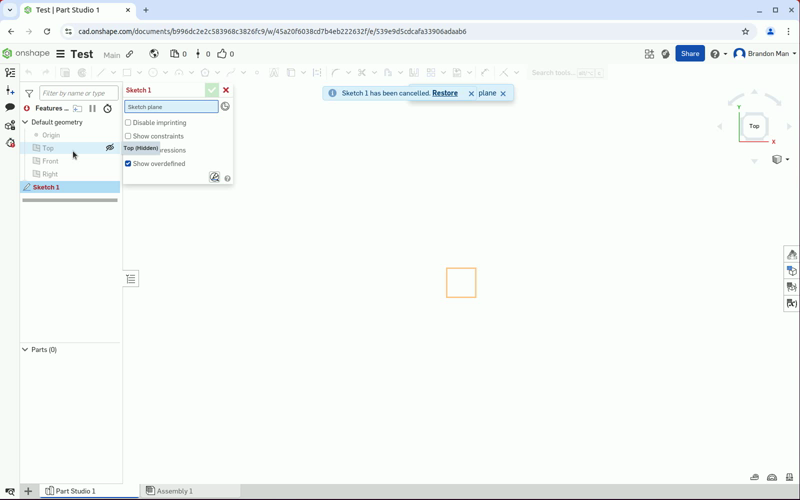
click(73, 150)
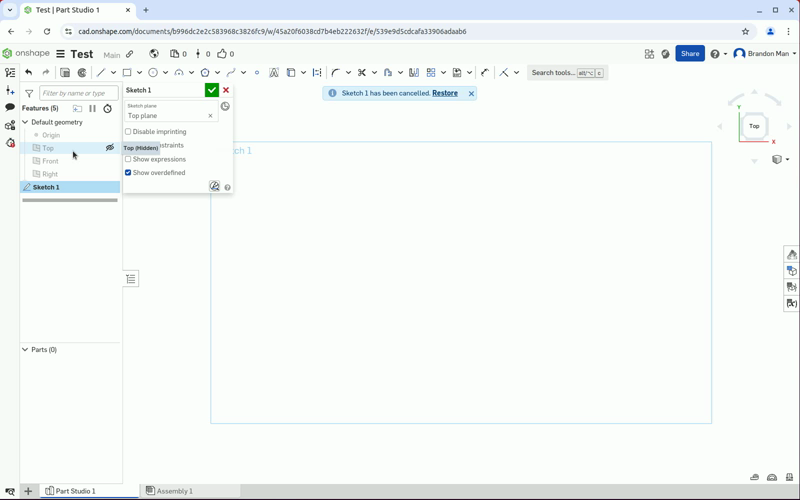
mouse_move(73, 352)
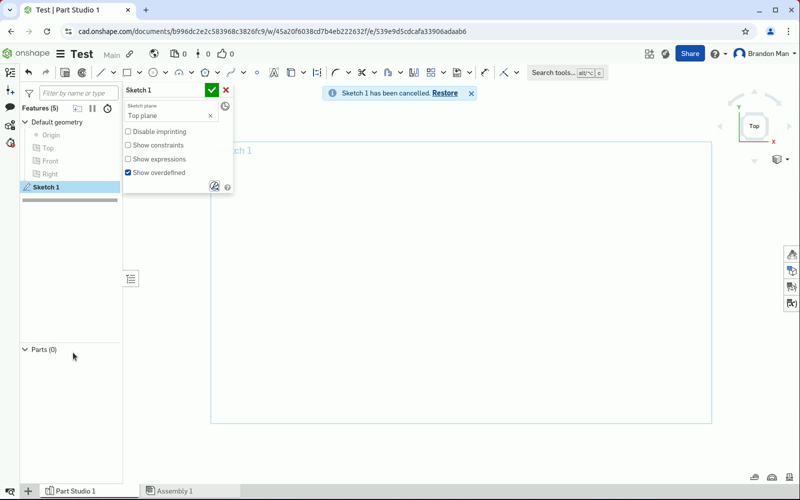
key(y)
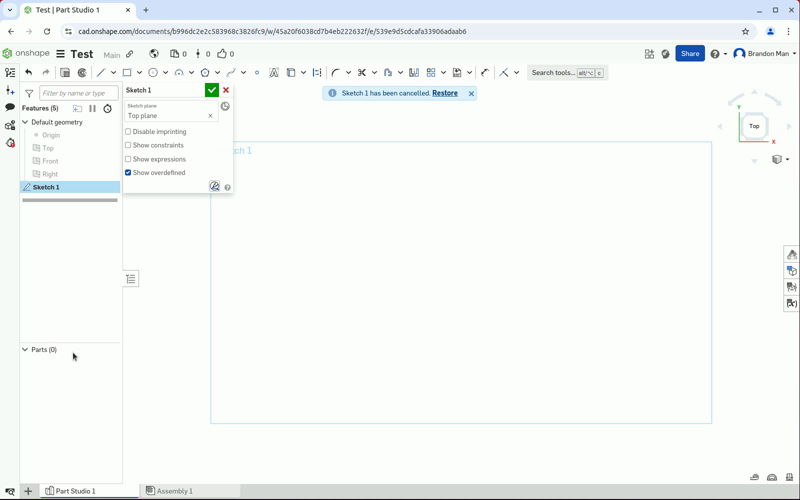
key(l)
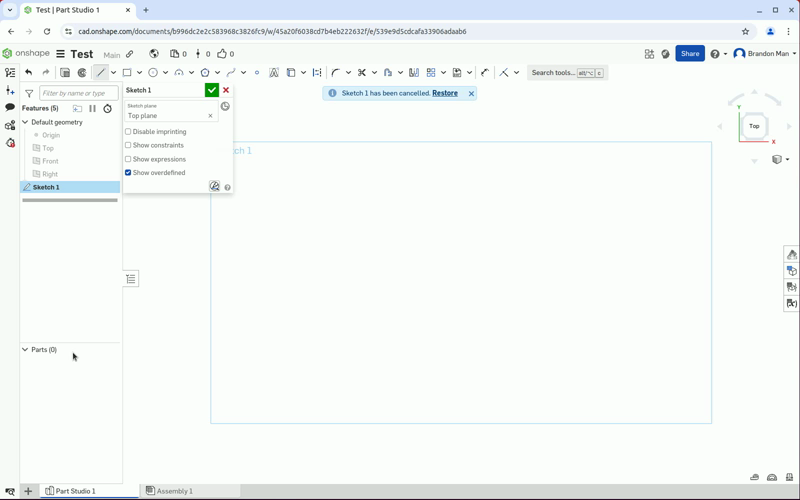
key_down(shift)
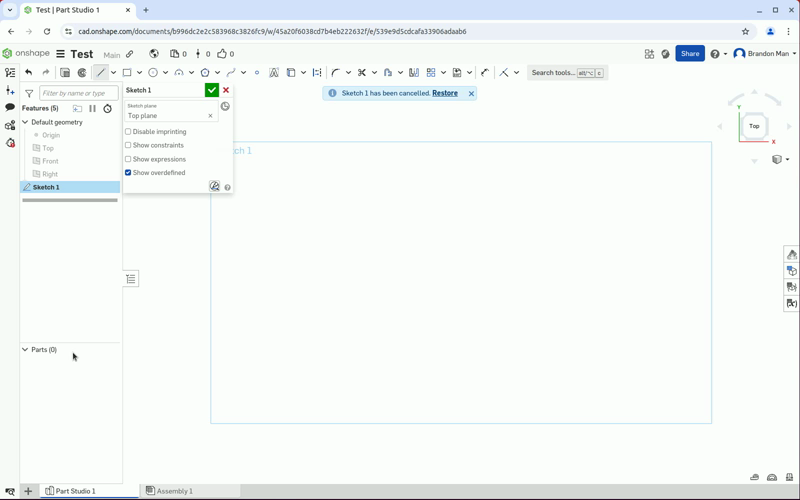
mouse_move(407, 343)
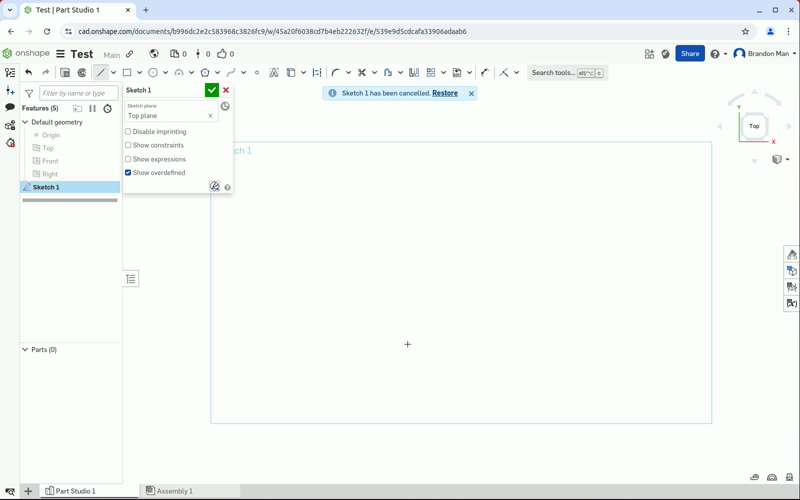
click(407, 343)
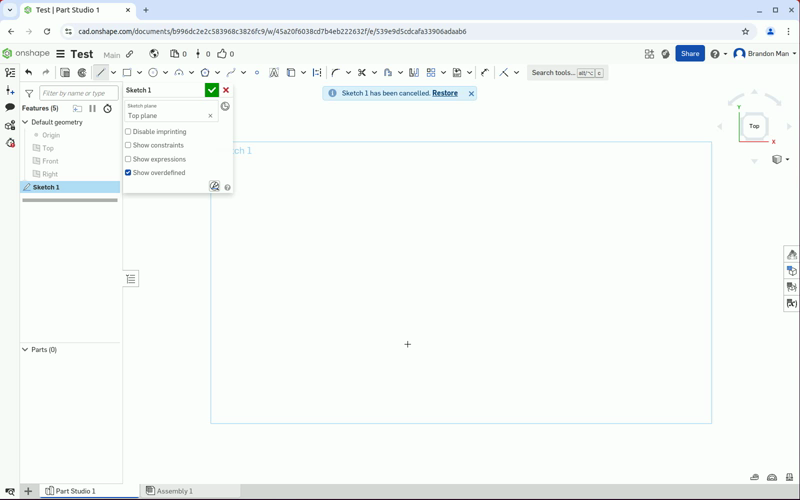
key_up(shift)
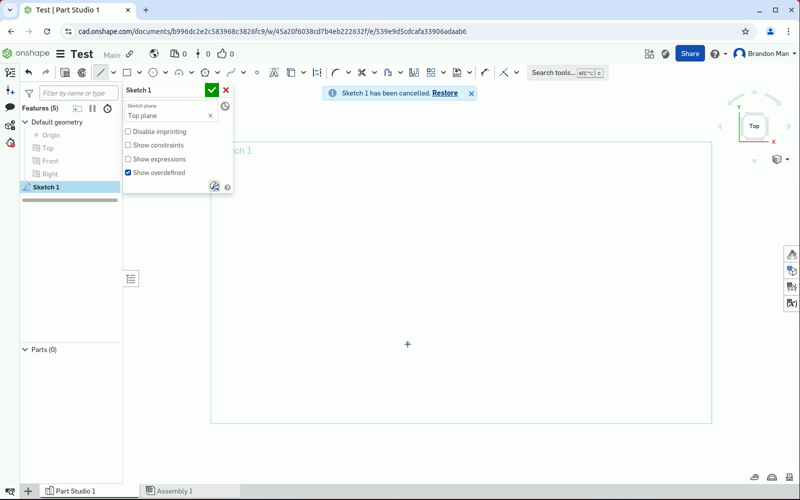
key_down(shift)
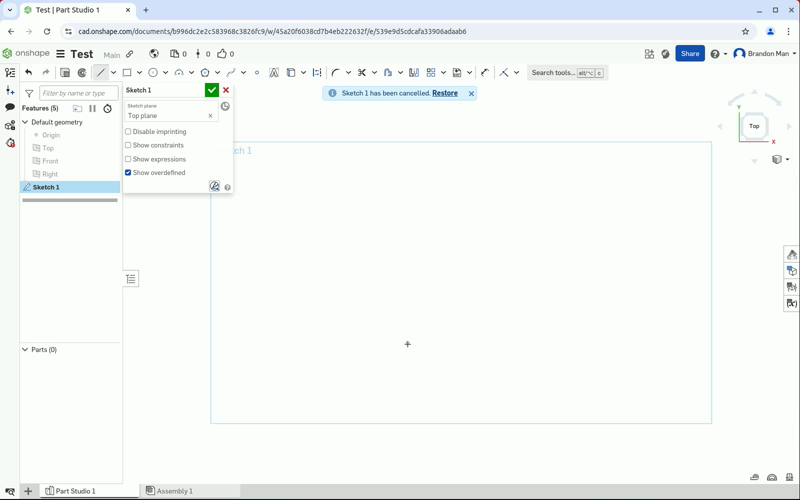
mouse_move(520, 343)
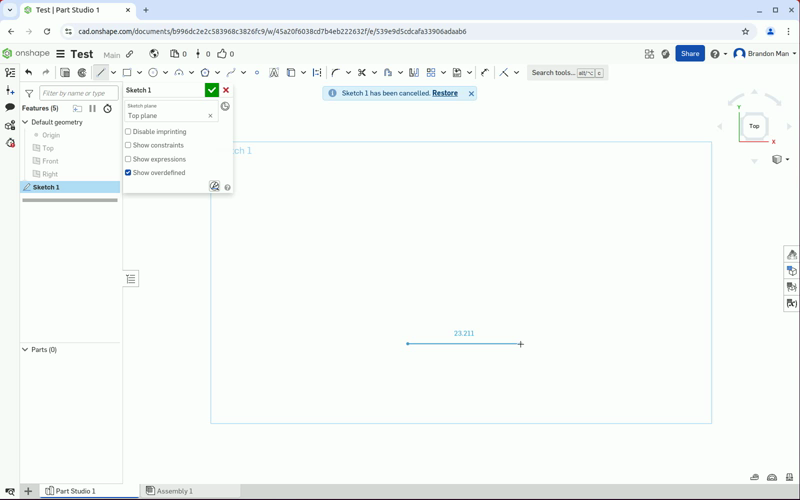
click(520, 343)
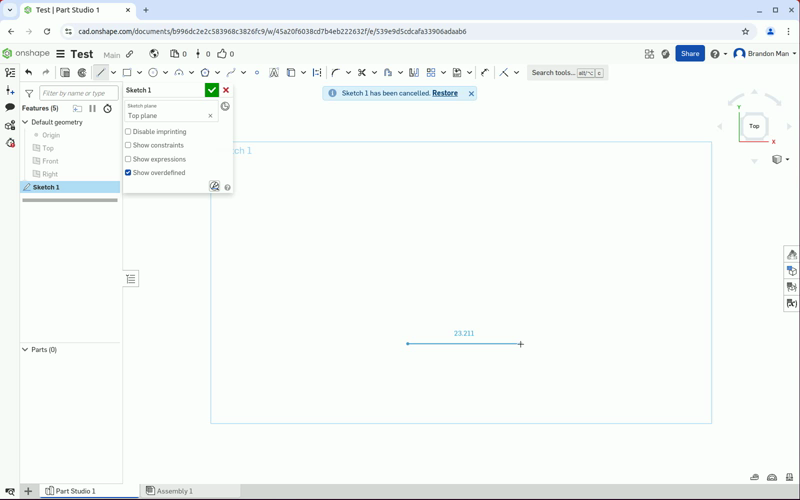
key_up(shift)
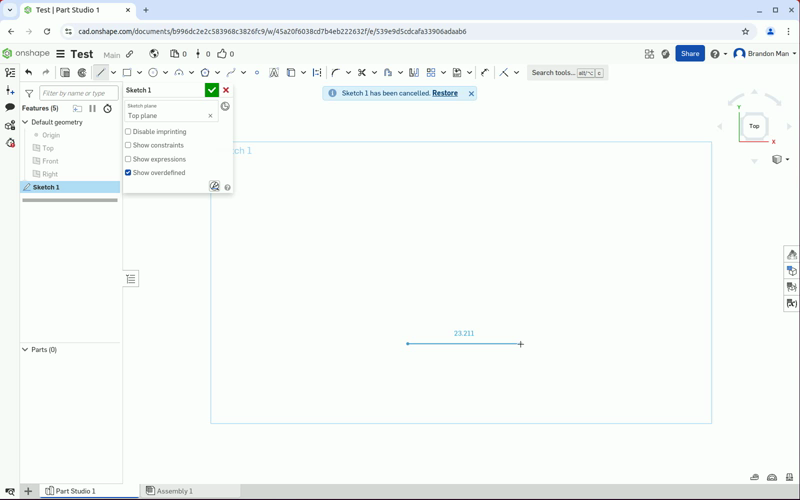
key_down(shift)
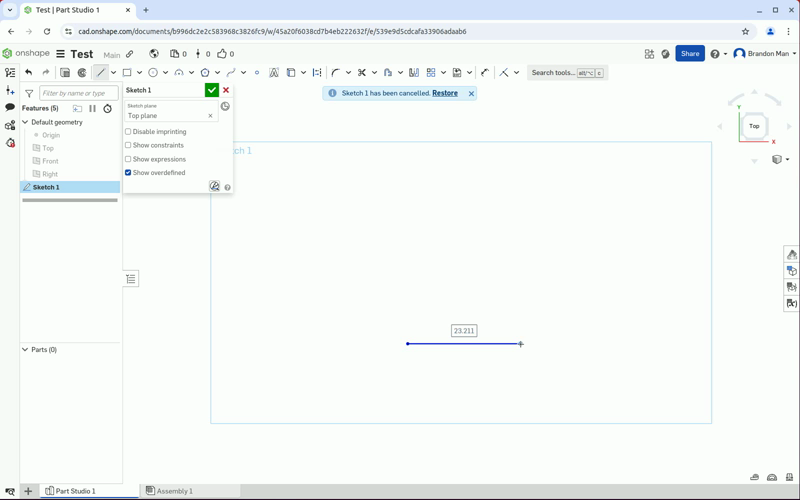
mouse_move(520, 231)
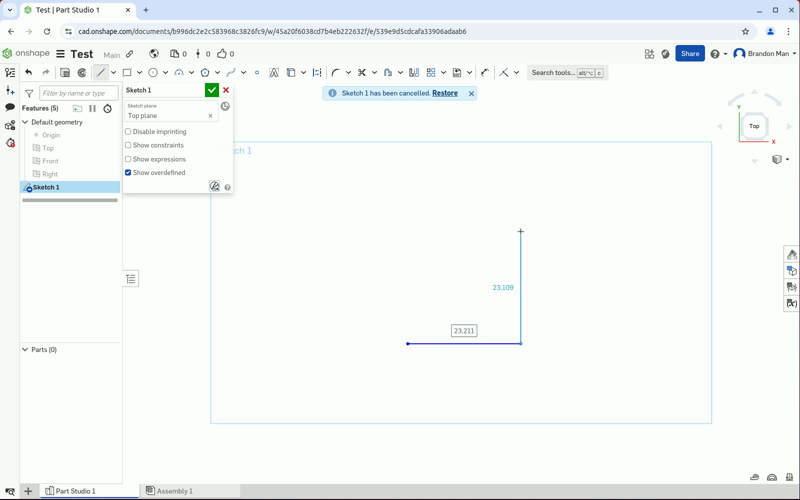
click(520, 231)
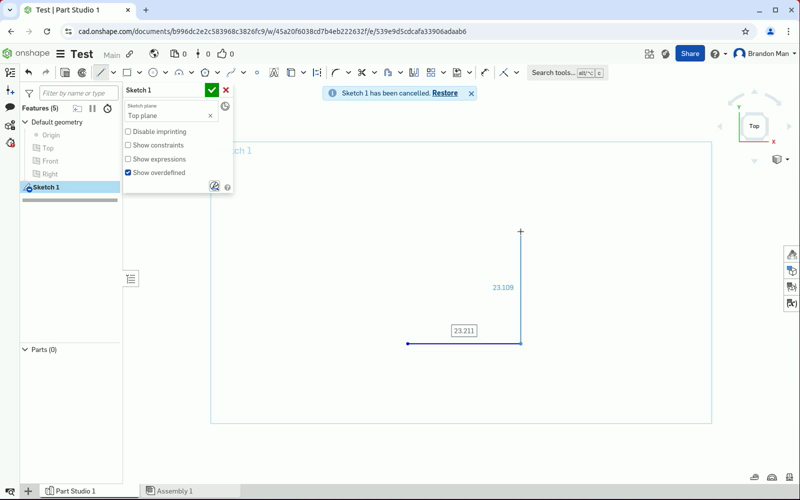
key_up(shift)
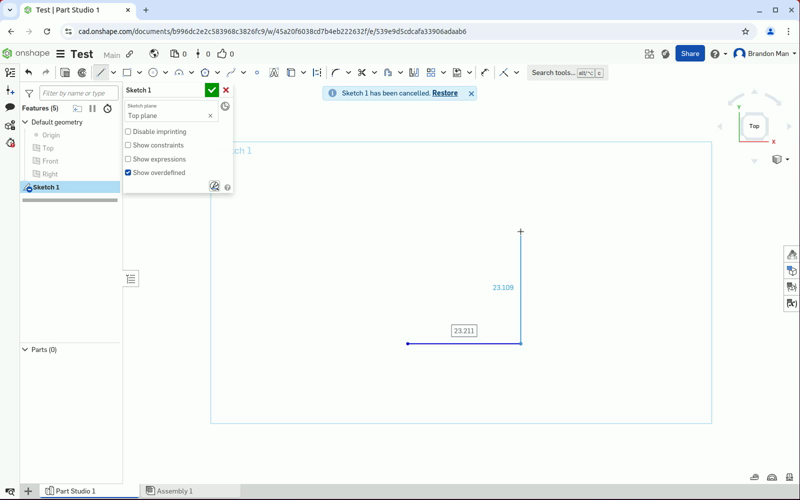
key_down(shift)
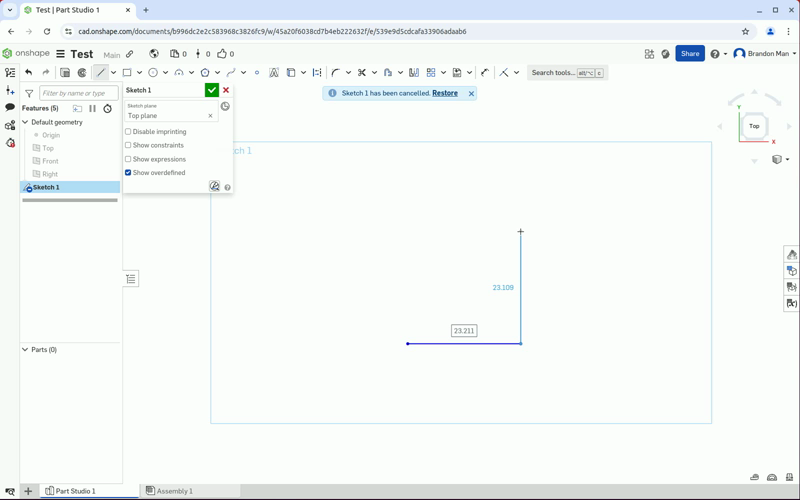
mouse_move(407, 231)
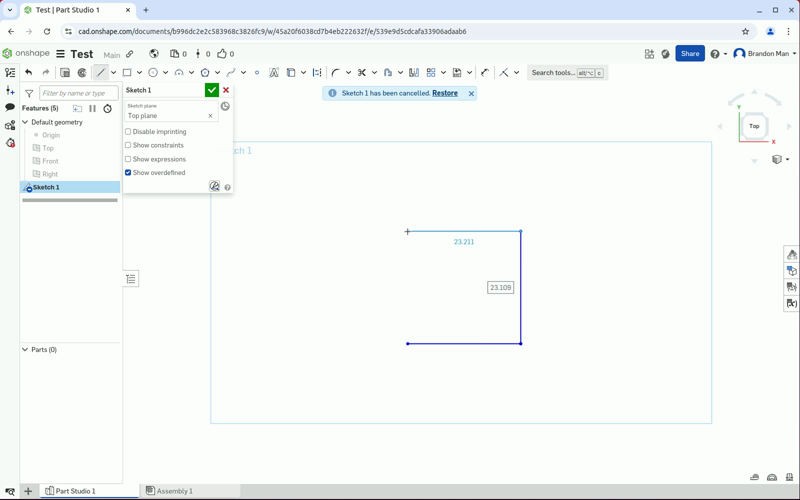
click(407, 231)
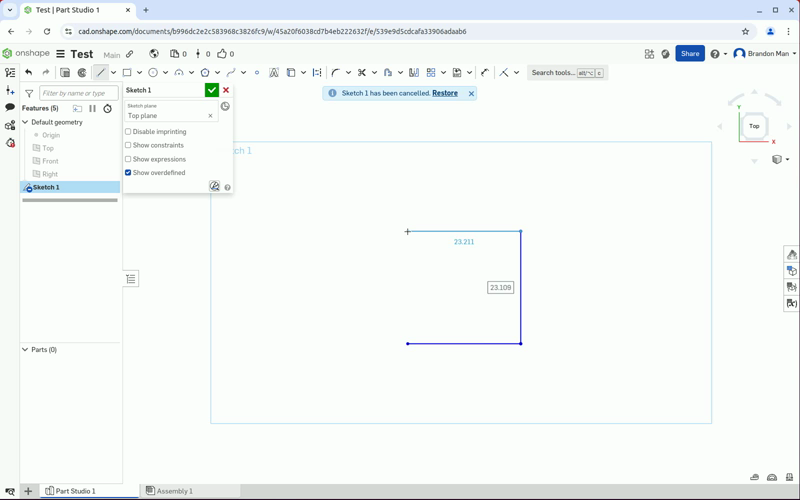
key_up(shift)
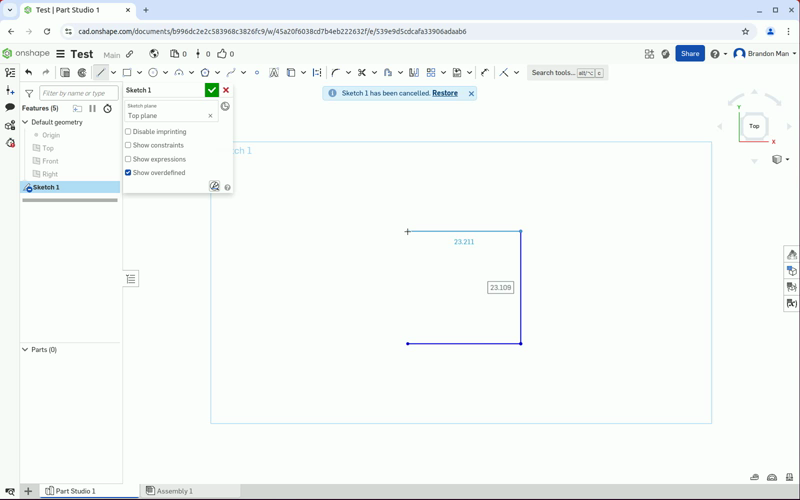
key_down(shift)
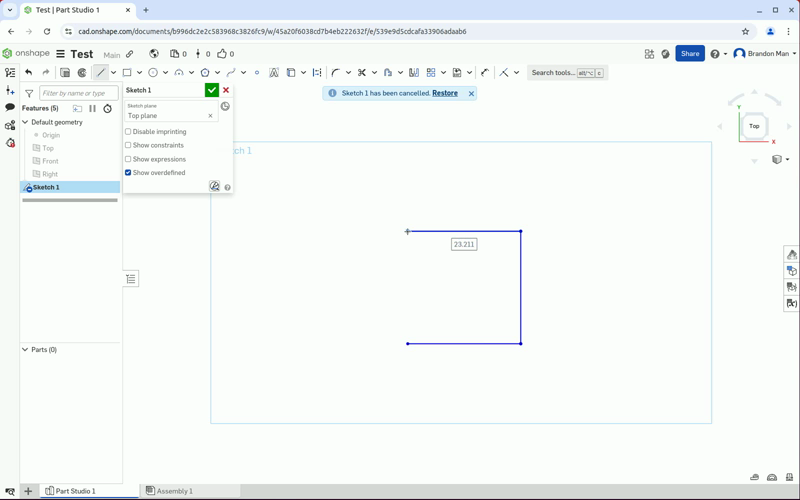
mouse_move(407, 343)
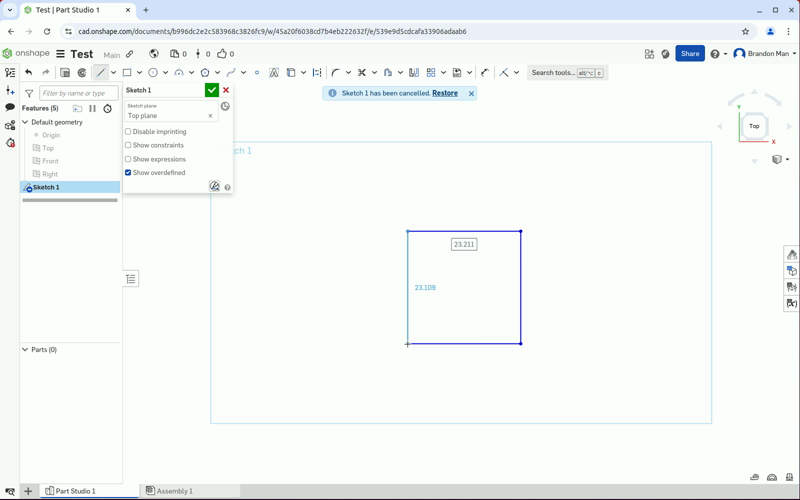
key_up(shift)
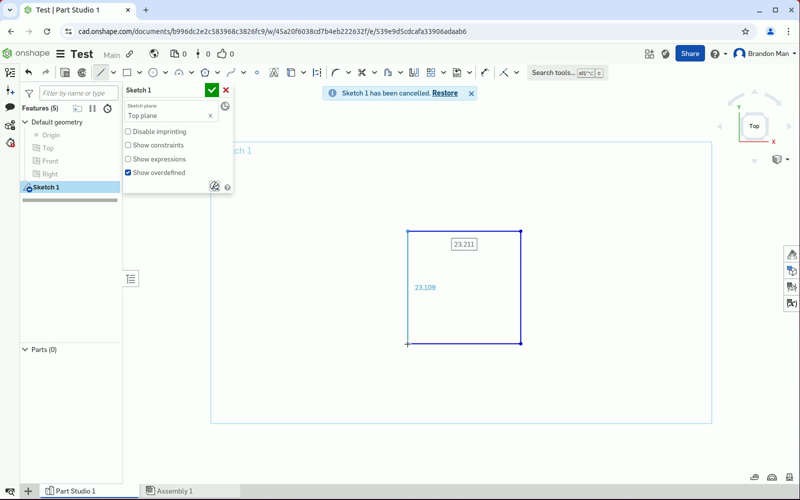
click(407, 343)
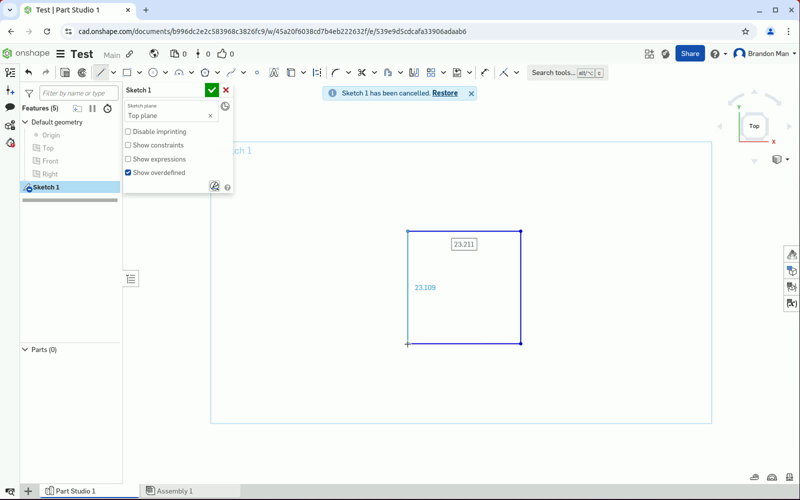
key(esc)
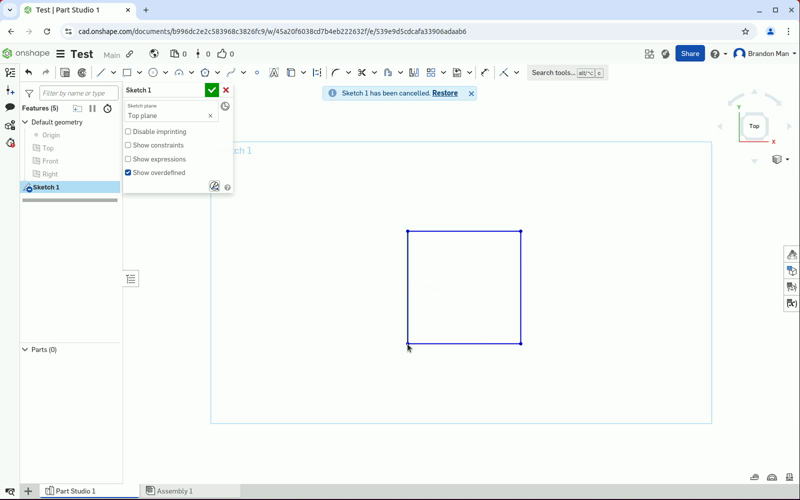
mouse_move(482, 312)
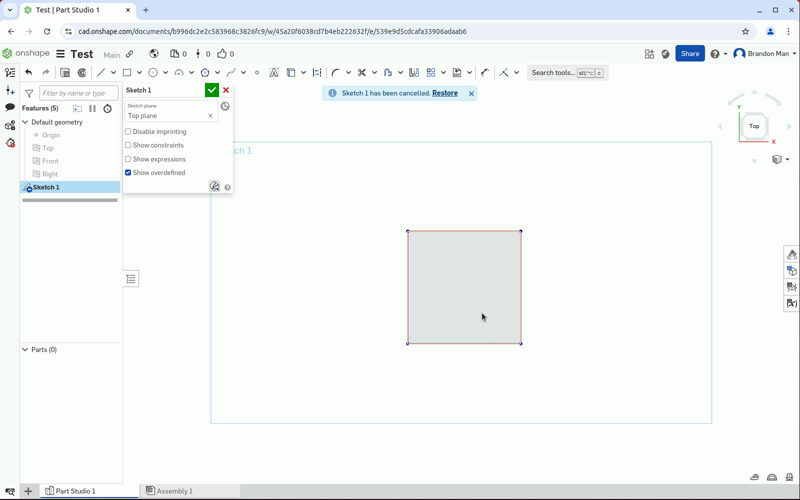
click(482, 312)
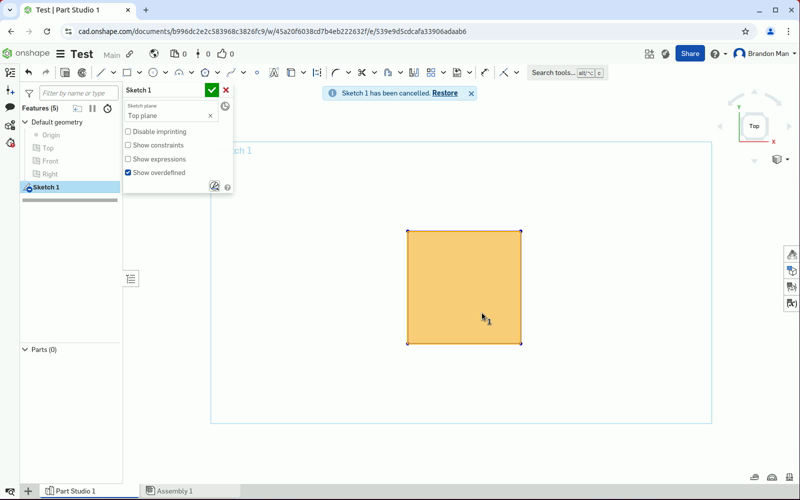
mouse_move(73, 352)
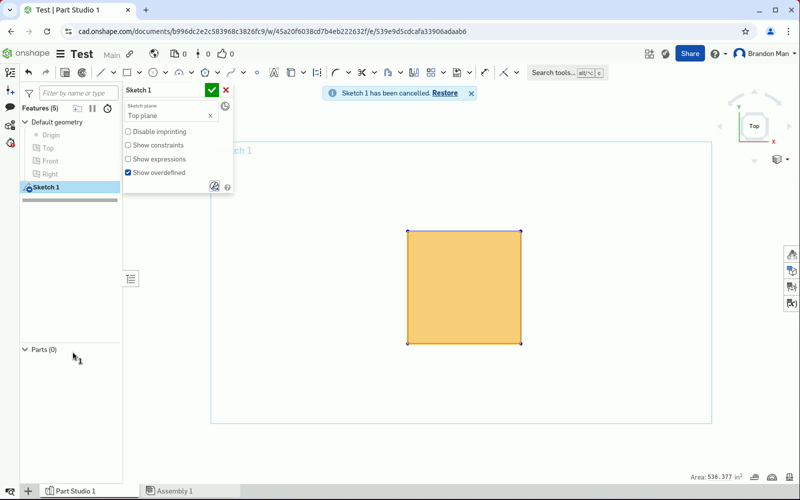
key(shift+y)
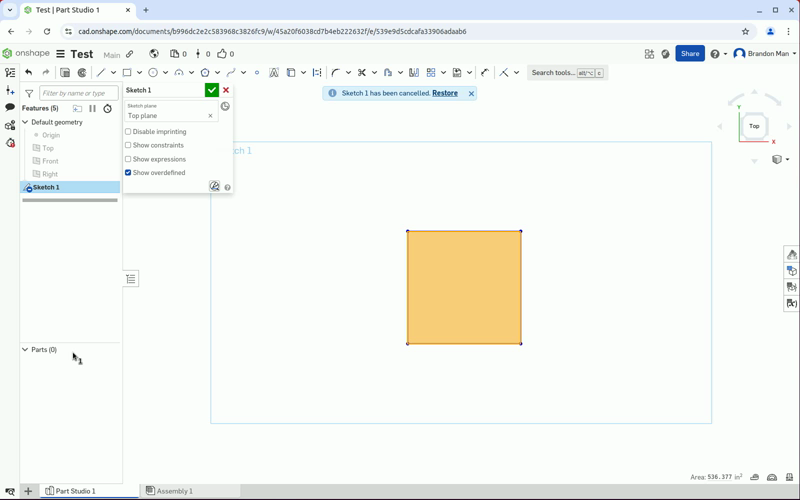
key(shift+e)
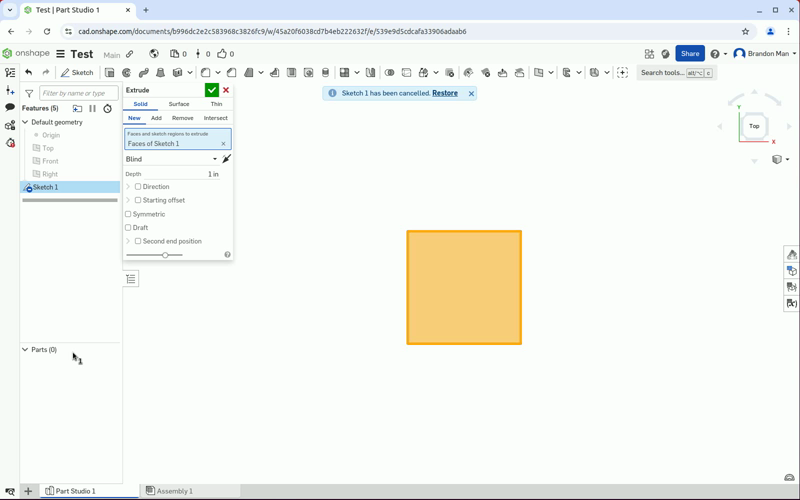
mouse_move(143, 106)
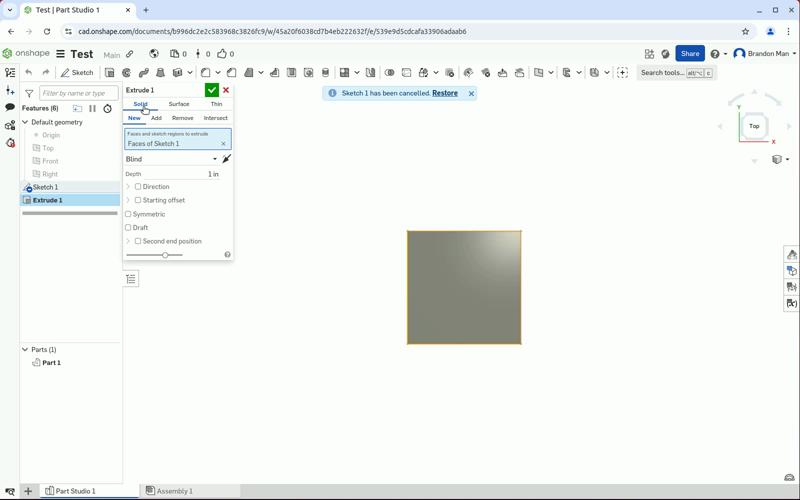
click(143, 106)
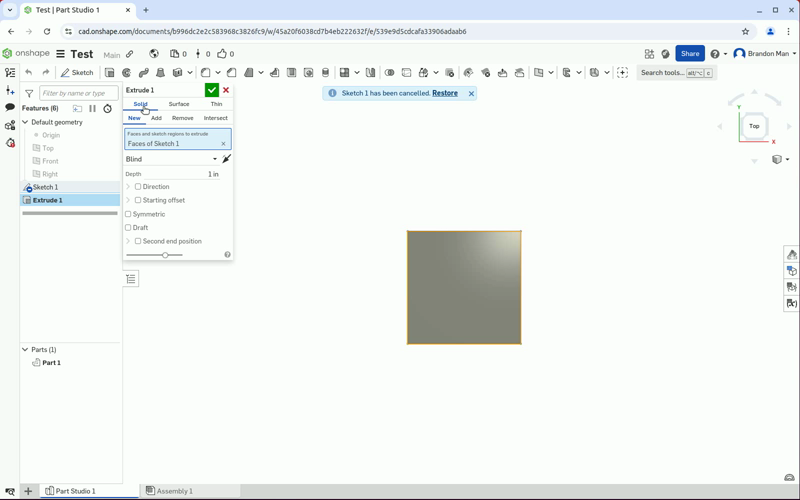
mouse_move(137, 120)
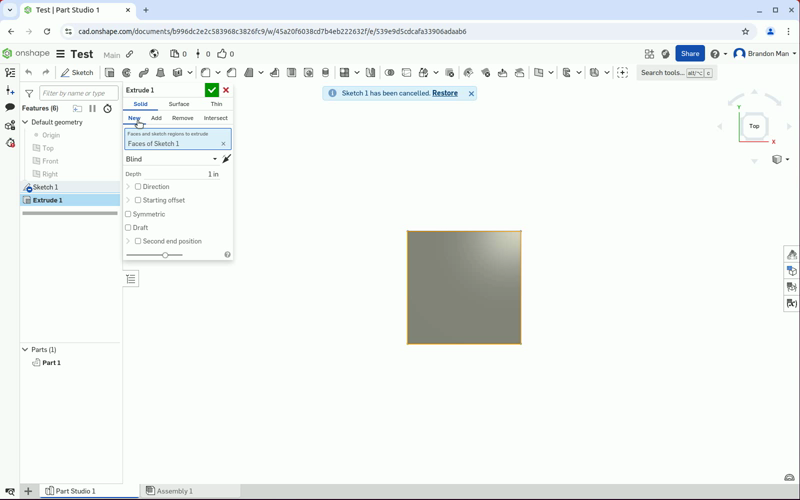
click(137, 120)
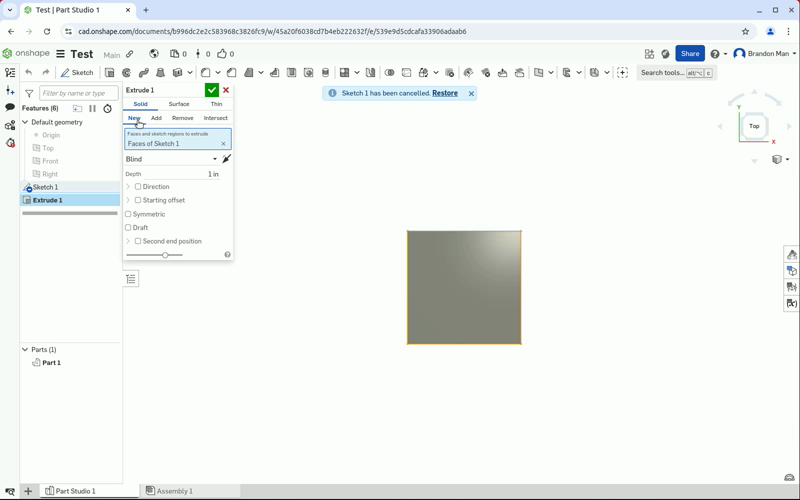
key(tab, 4)
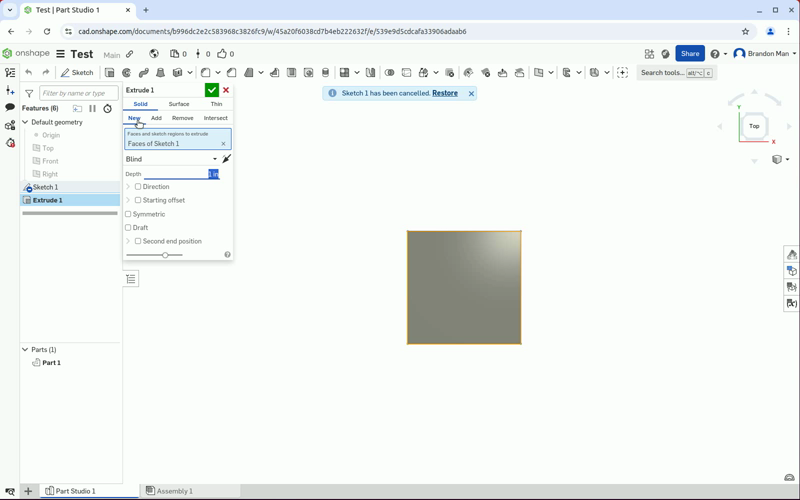
text(23.108)
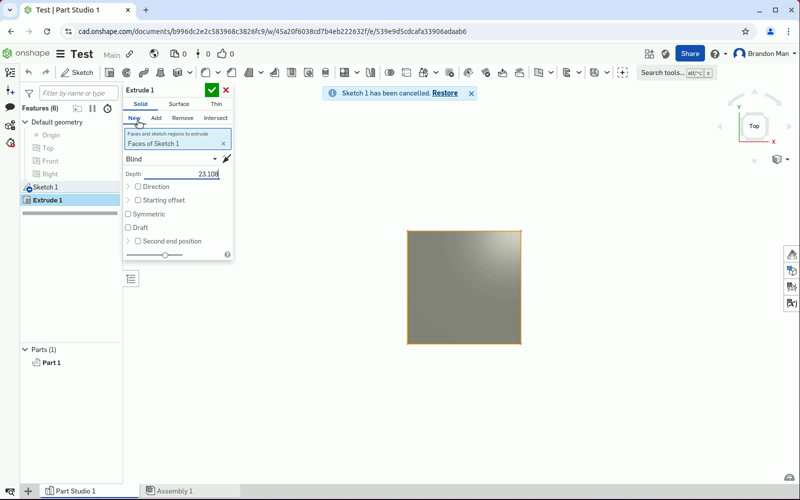
key(enter)
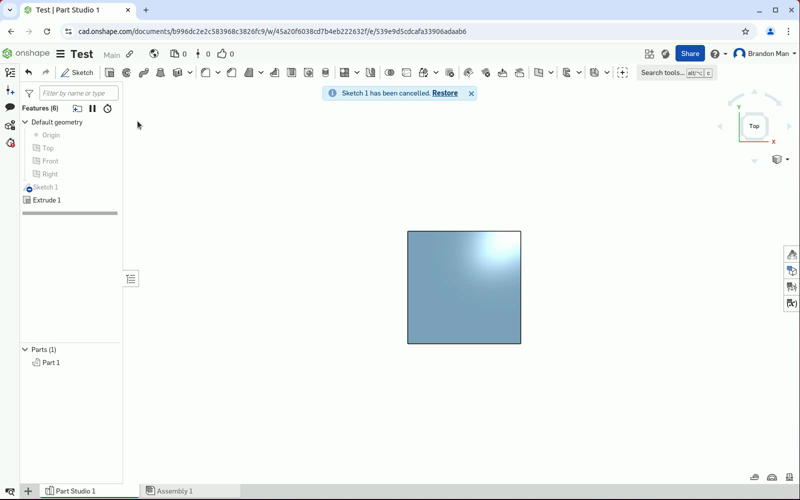
key(shift+h)
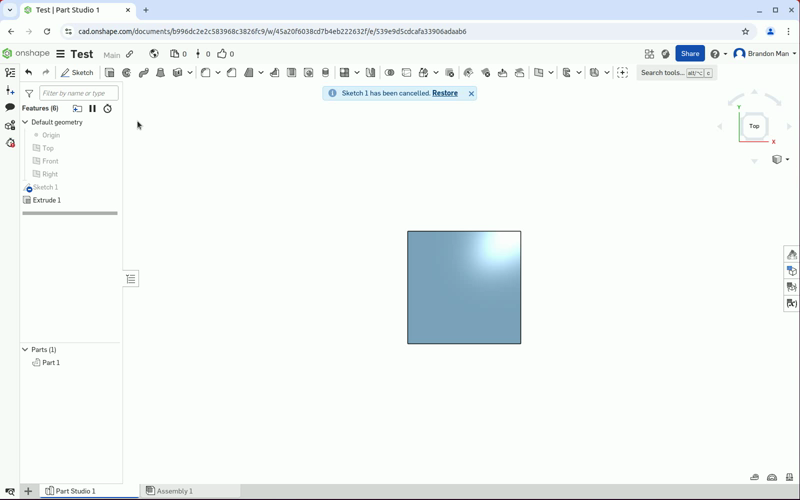
key(shift+h)
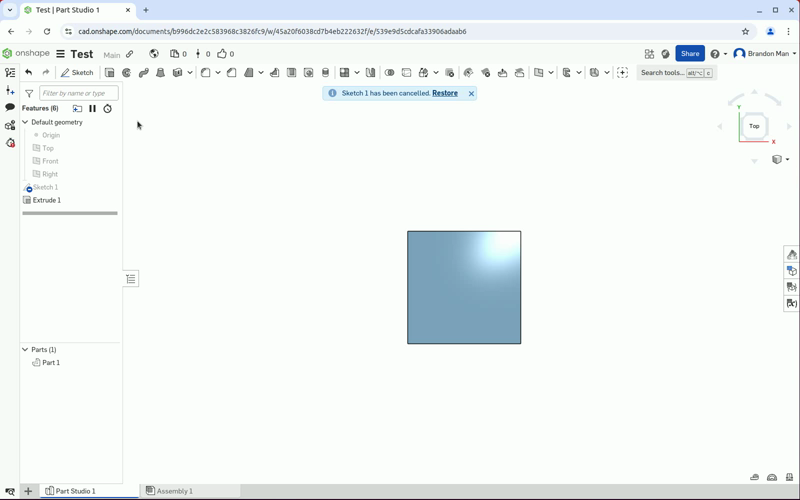
mouse_move(73, 189)
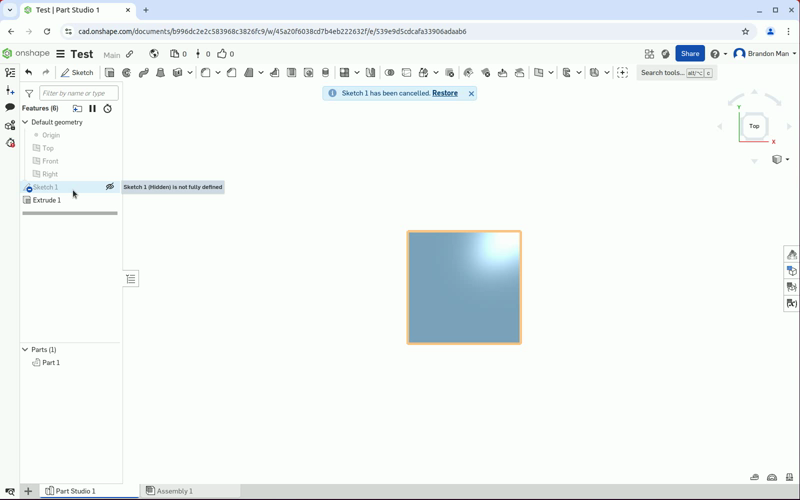
click(73, 189)
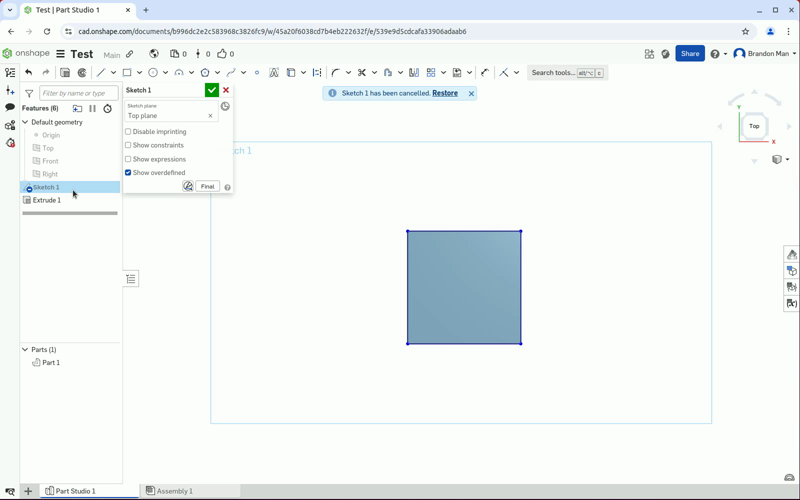
mouse_move(229, 92)
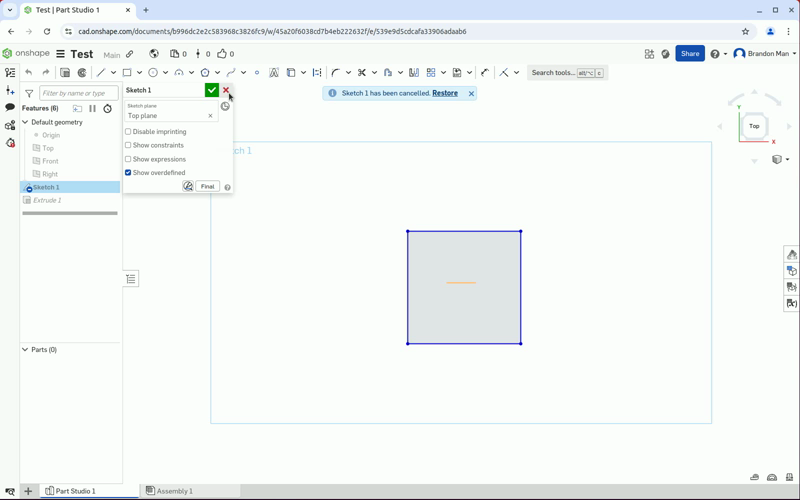
click(229, 92)
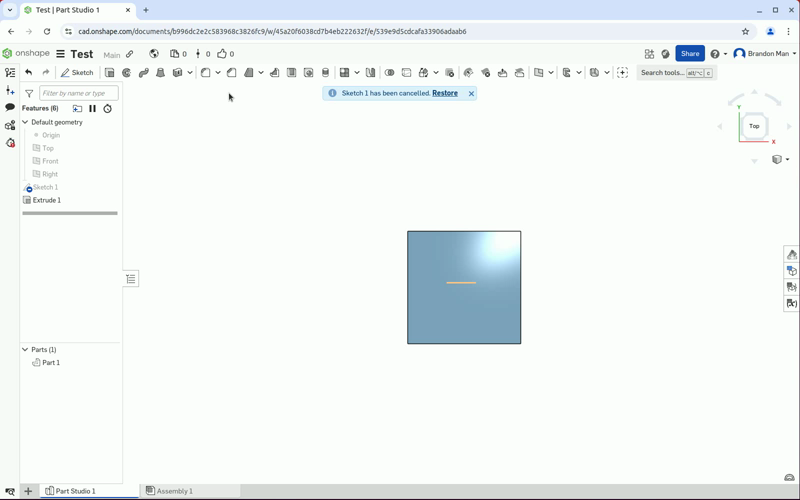
mouse_move(541, 75)
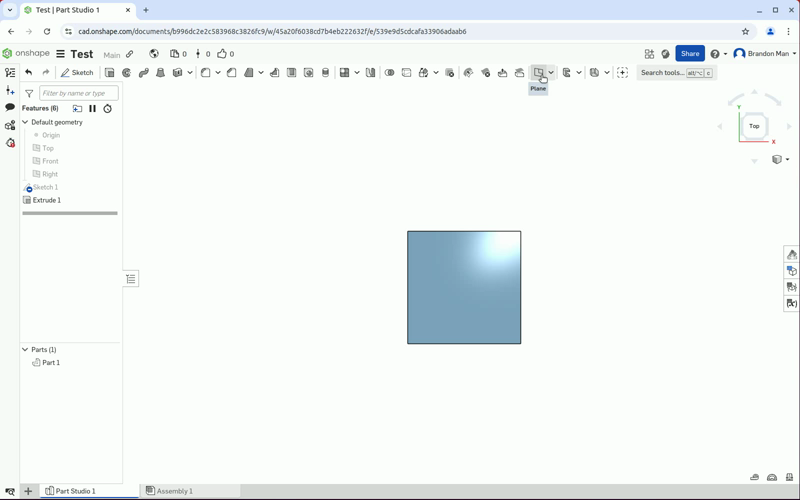
click(541, 75)
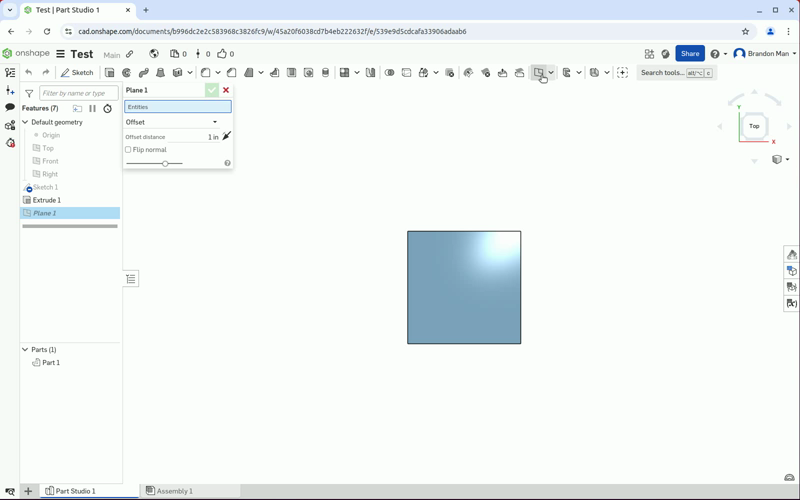
mouse_move(73, 150)
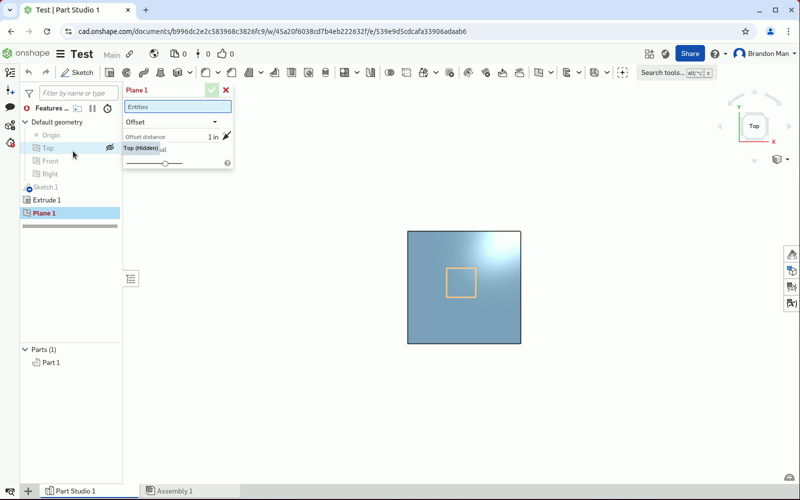
click(73, 150)
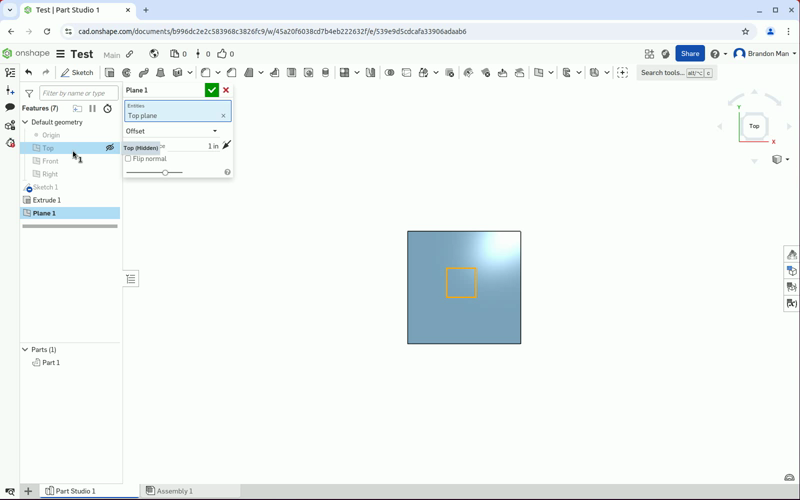
key(tab, 2)
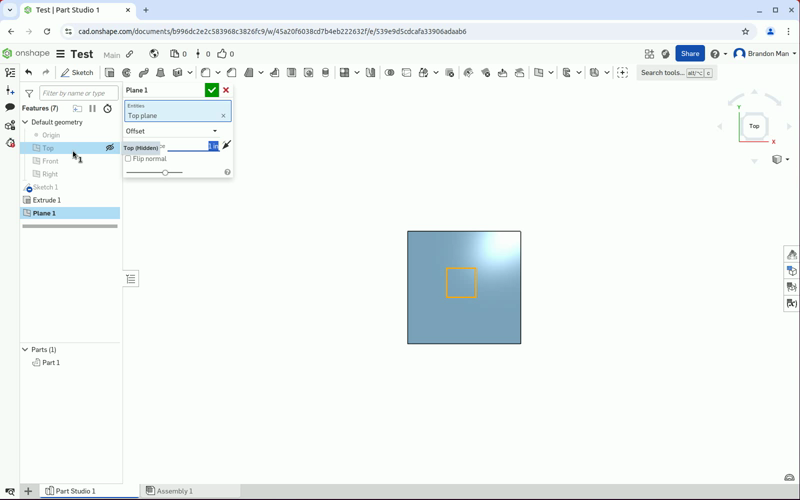
text(23.108)
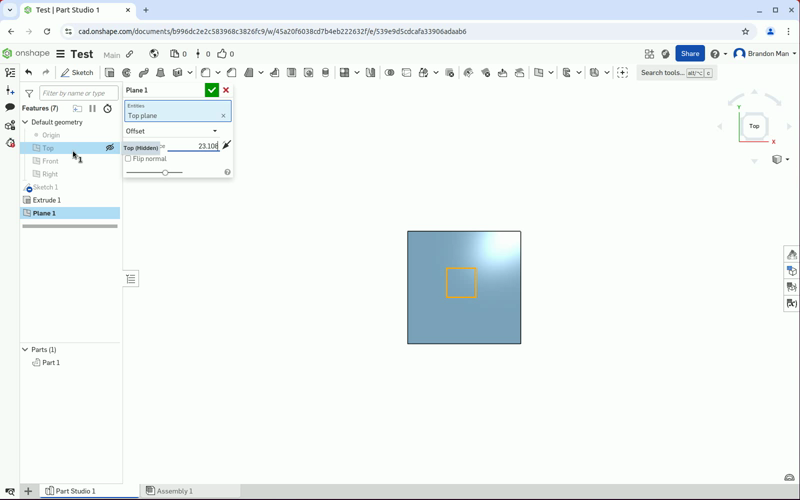
key(enter, 2)
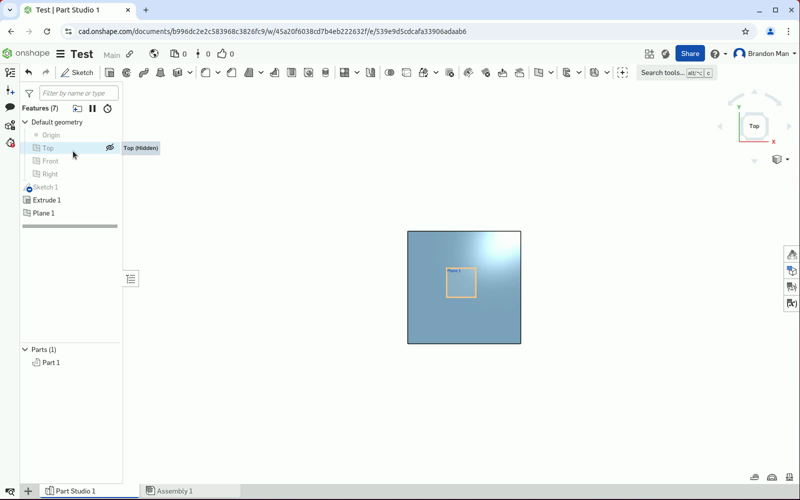
key(shift+s)
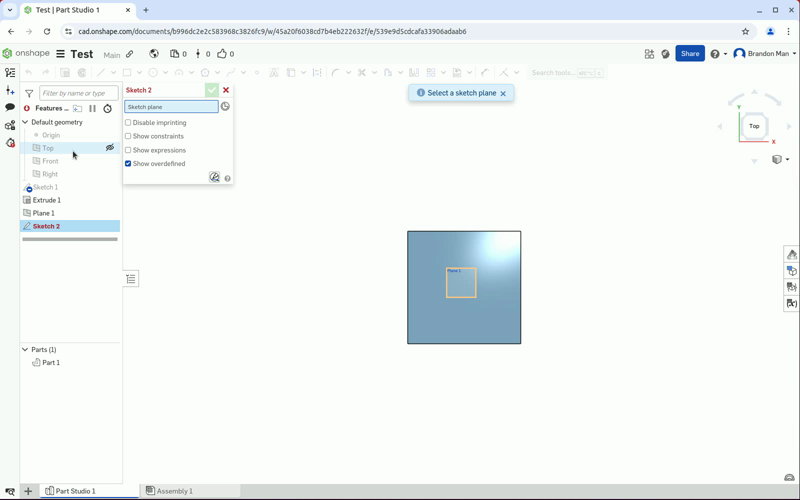
mouse_move(73, 215)
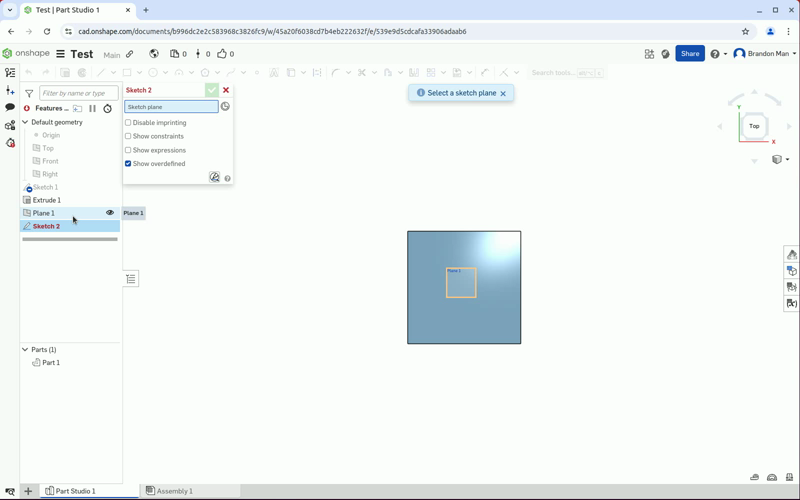
click(73, 215)
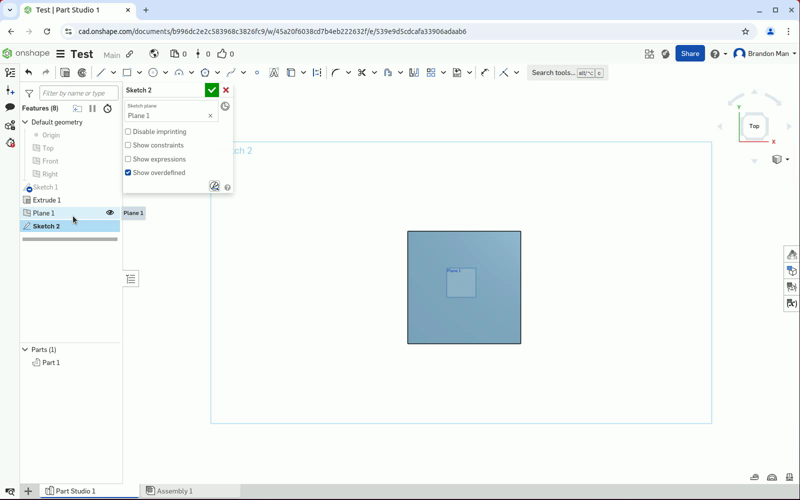
mouse_move(73, 352)
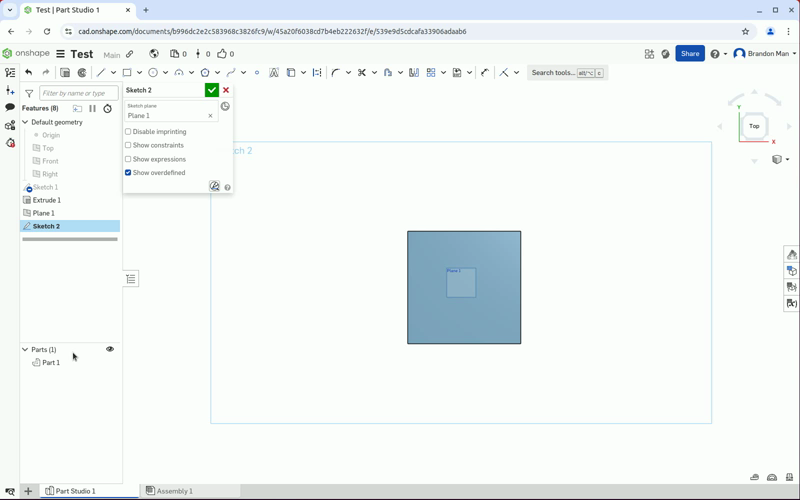
key(y)
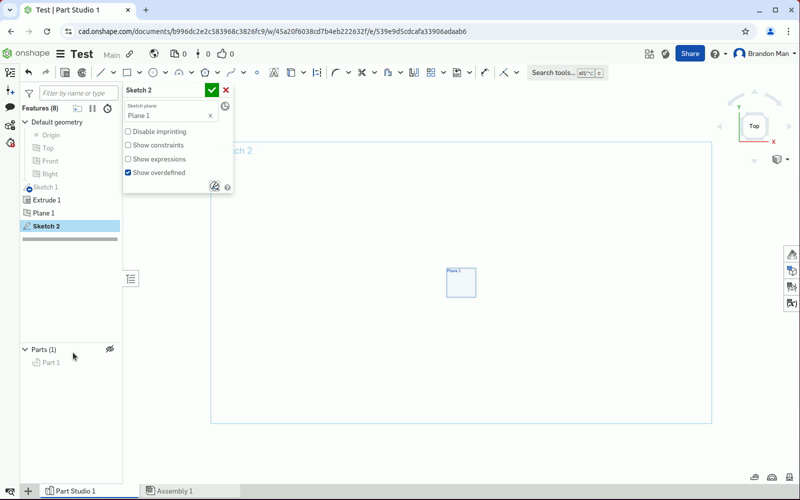
key(l)
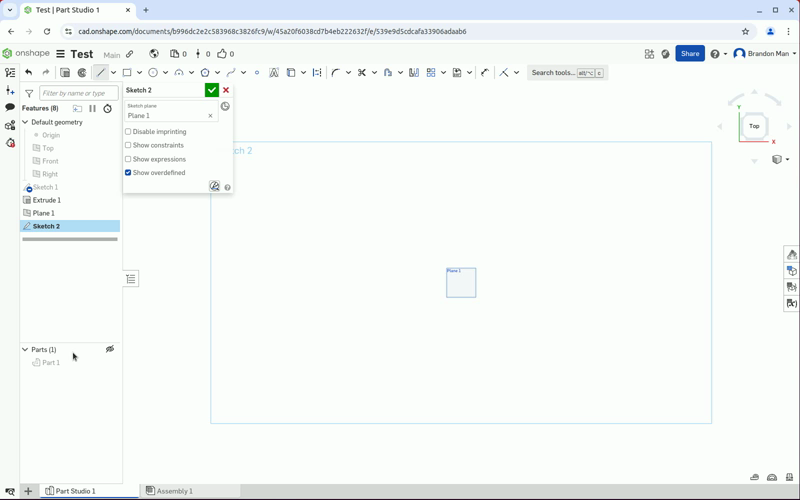
key_down(shift)
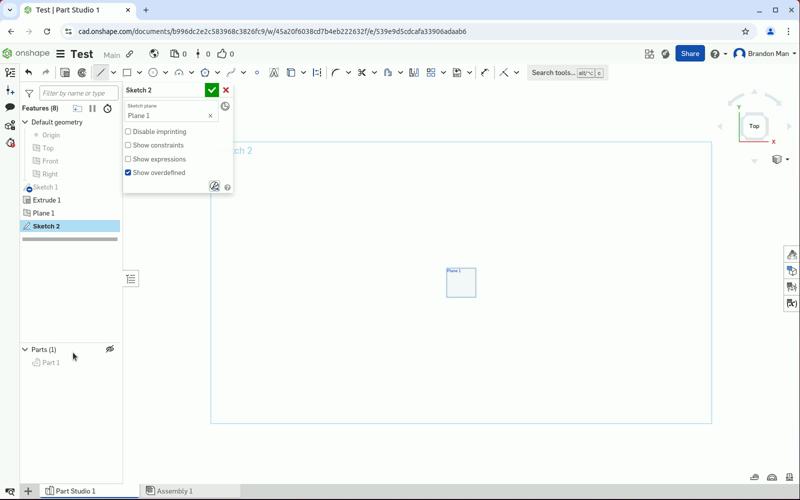
mouse_move(427, 282)
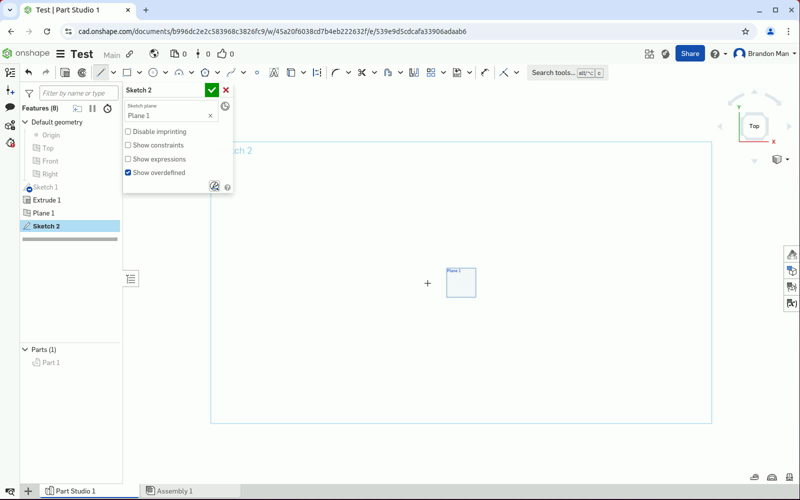
click(427, 282)
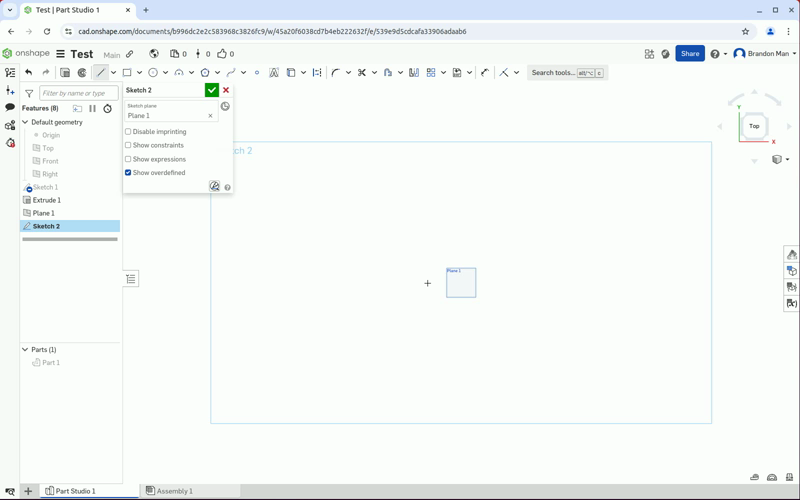
key_up(shift)
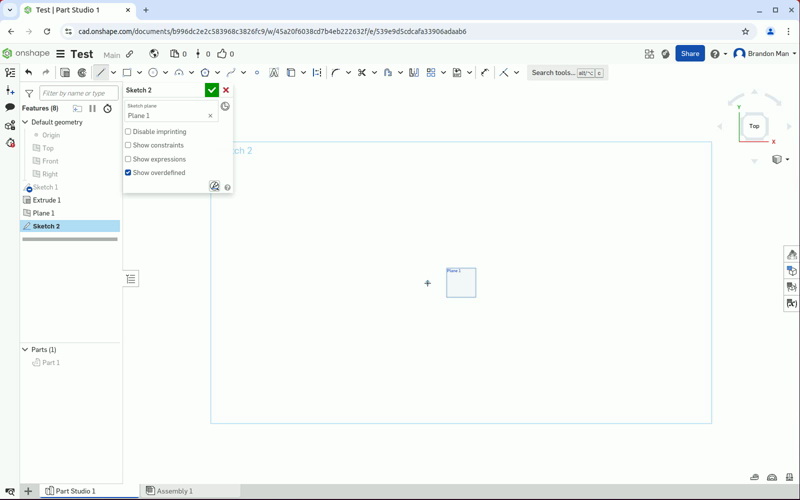
key_down(shift)
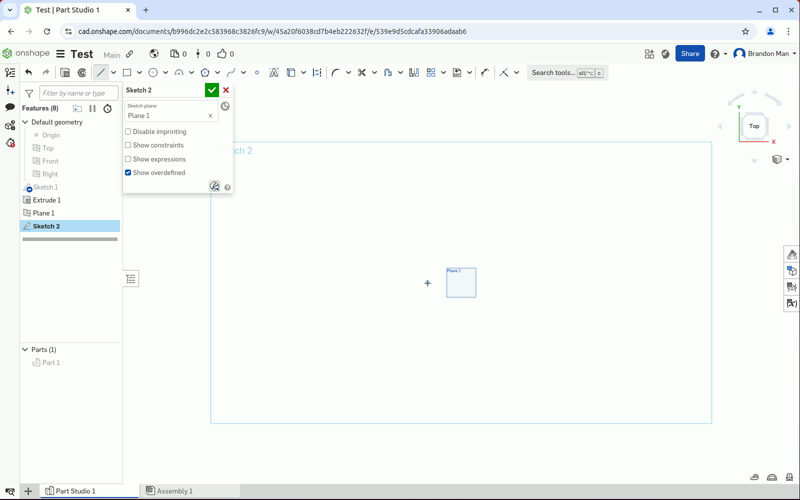
mouse_move(457, 282)
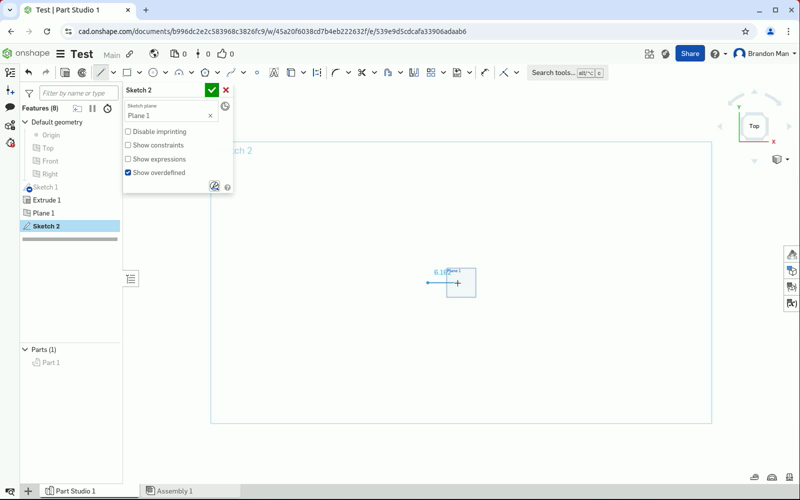
mouse_move(447, 316)
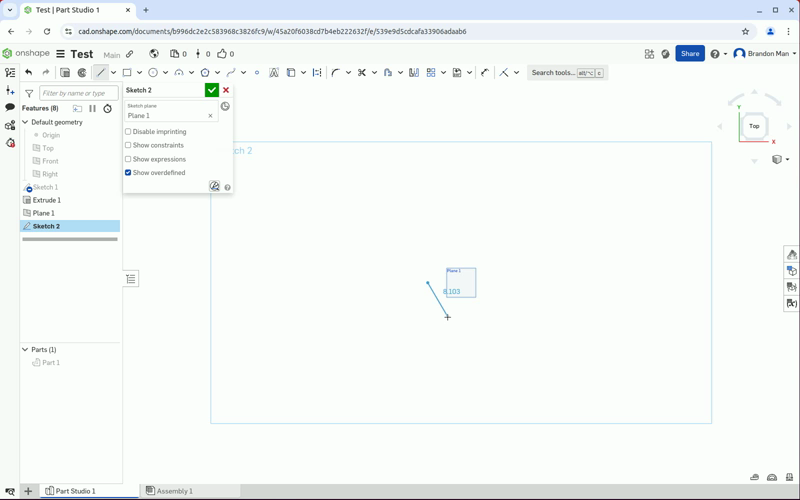
click(447, 316)
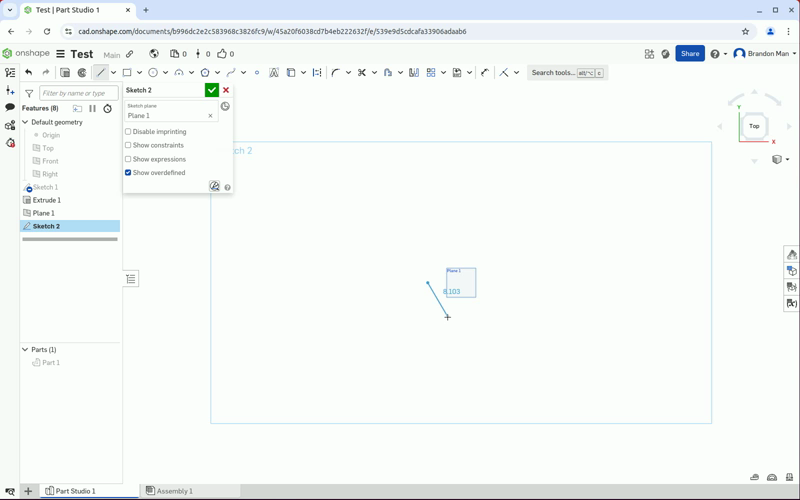
key_up(shift)
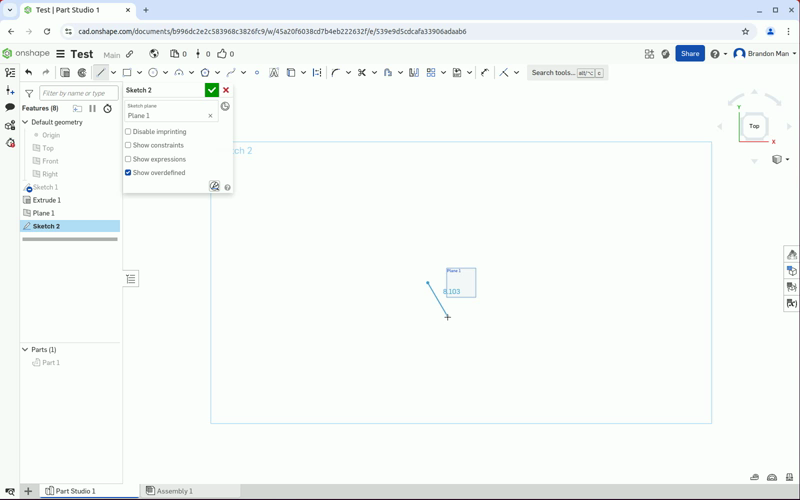
key_down(shift)
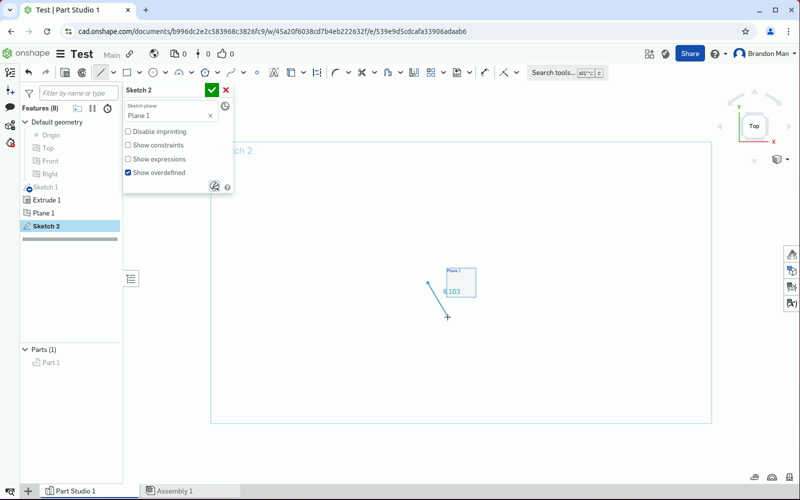
mouse_move(477, 316)
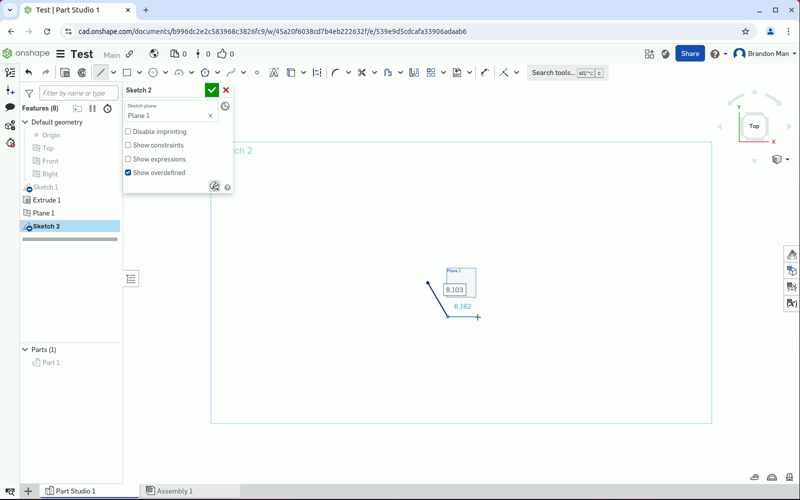
mouse_move(486, 316)
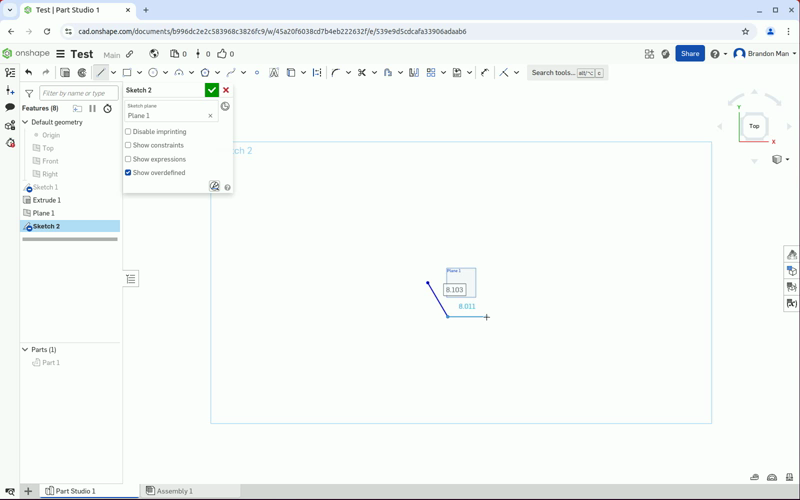
click(486, 316)
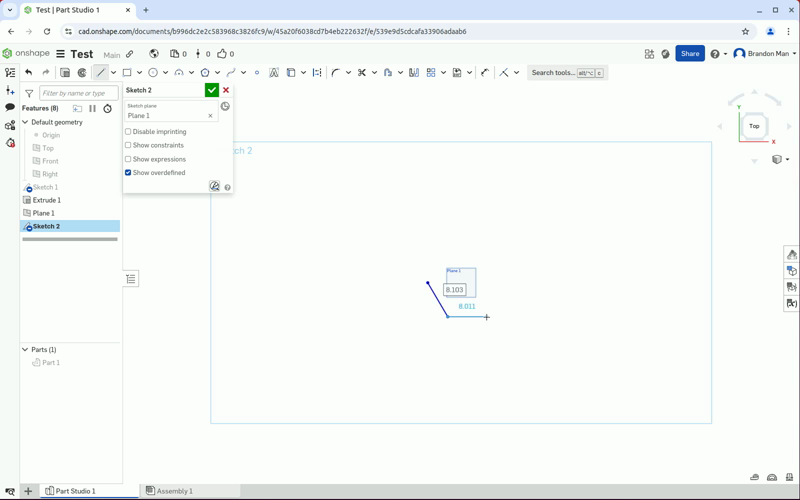
key_up(shift)
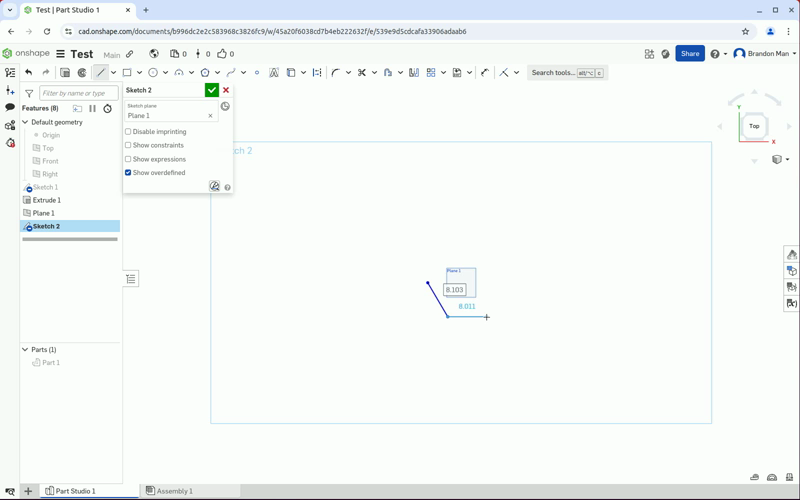
key_down(shift)
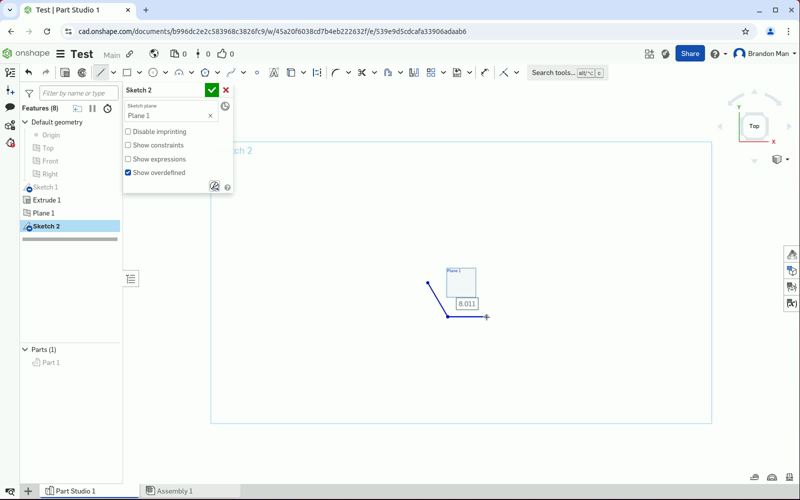
mouse_move(516, 316)
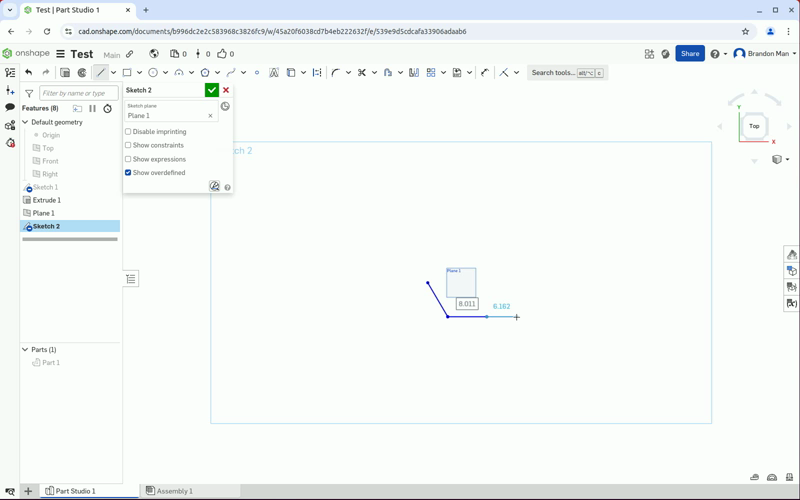
mouse_move(506, 282)
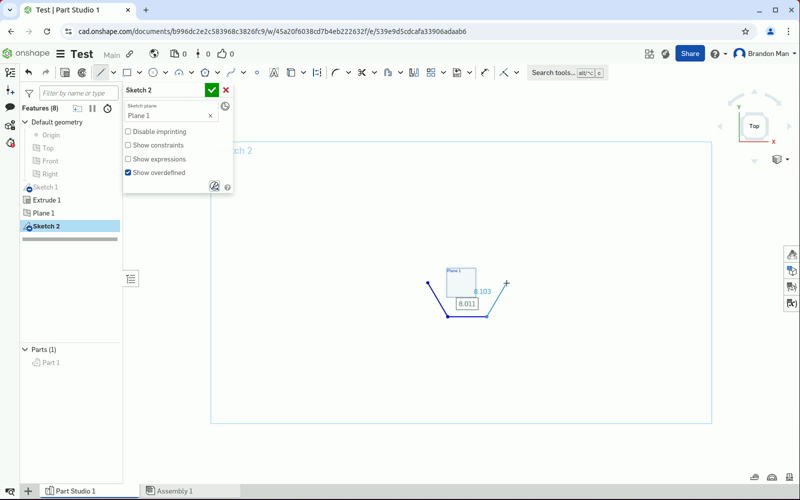
click(506, 282)
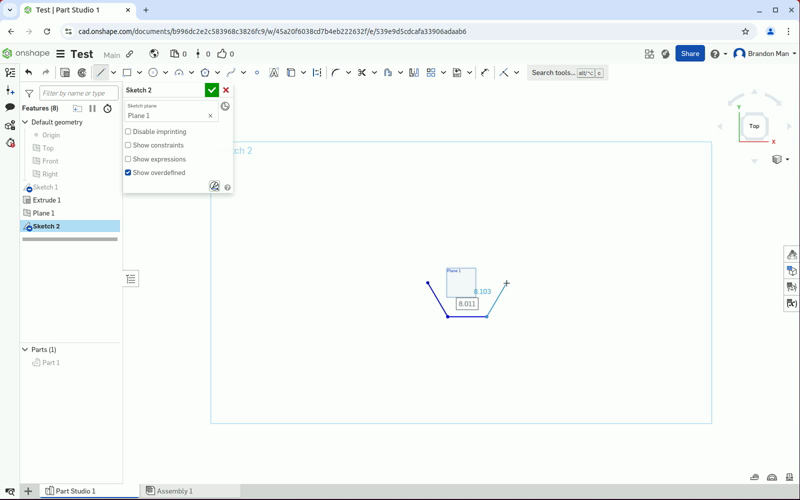
key_up(shift)
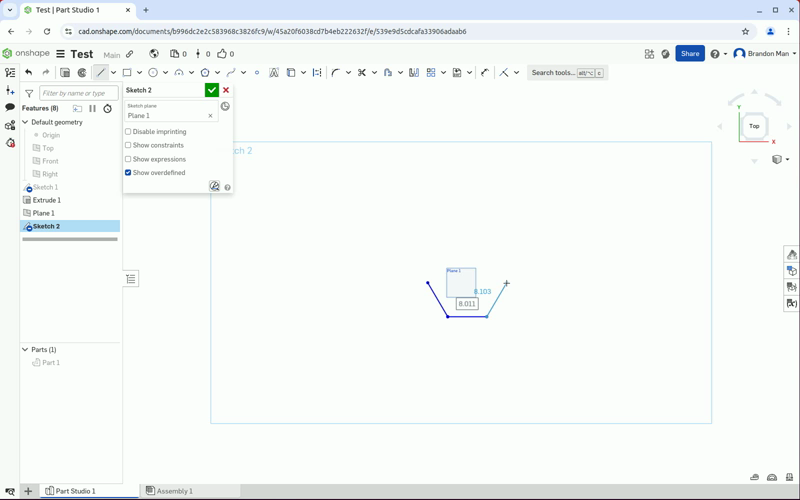
key_down(shift)
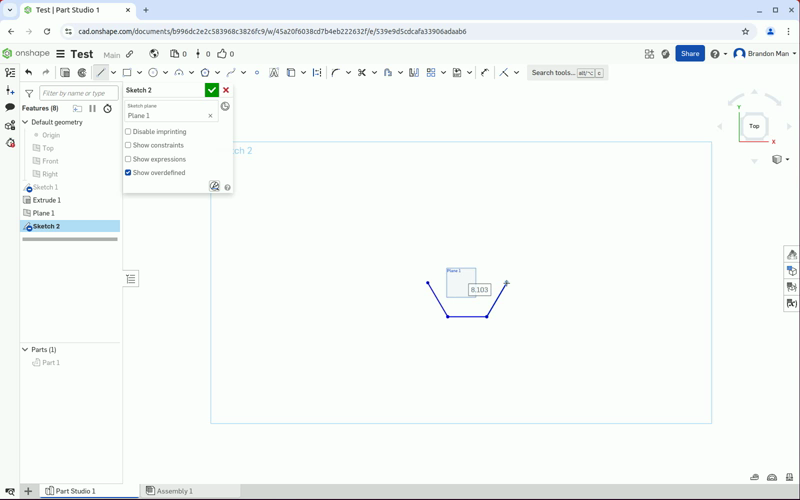
mouse_move(536, 282)
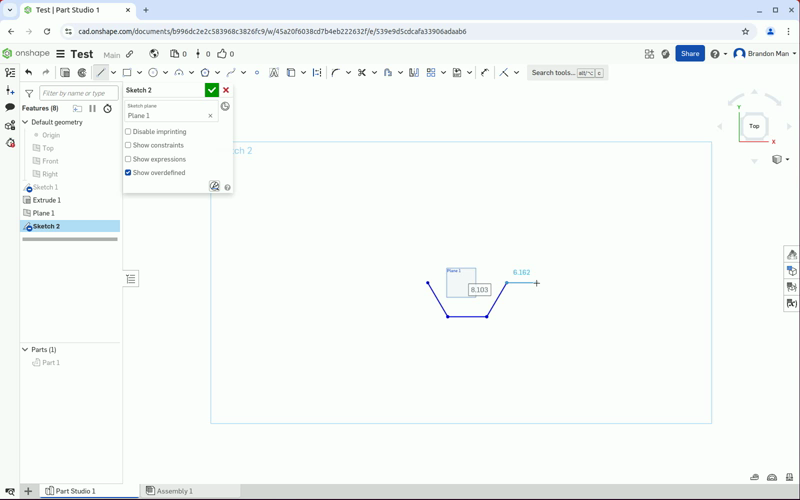
mouse_move(486, 249)
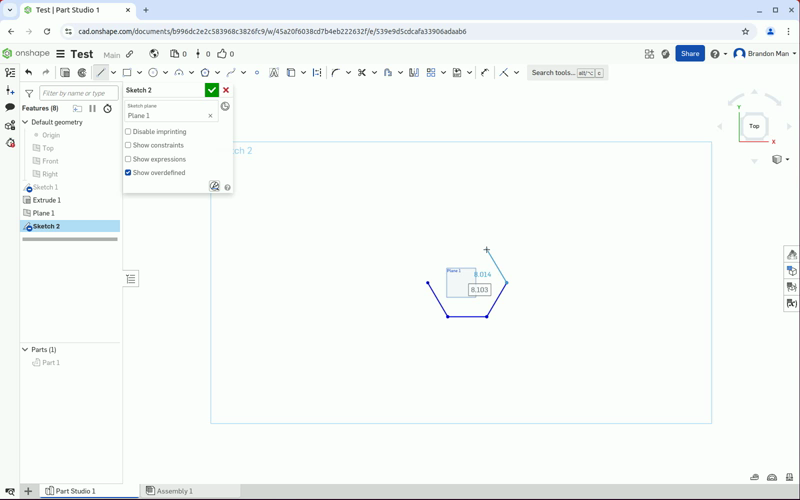
click(486, 249)
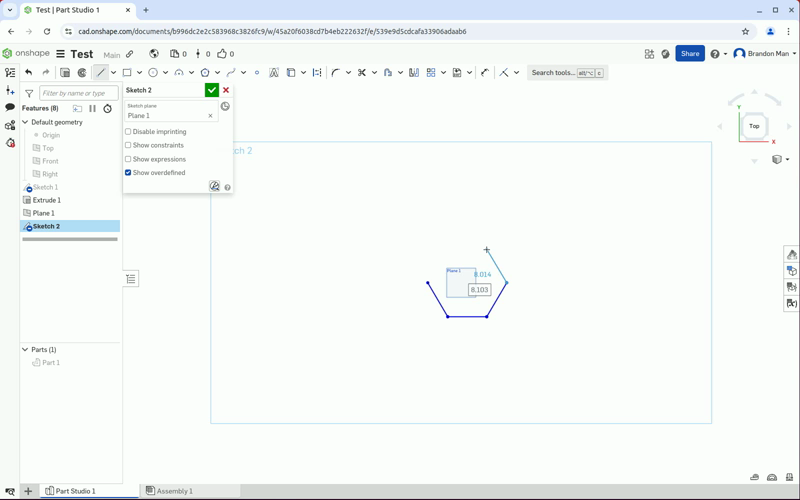
key_up(shift)
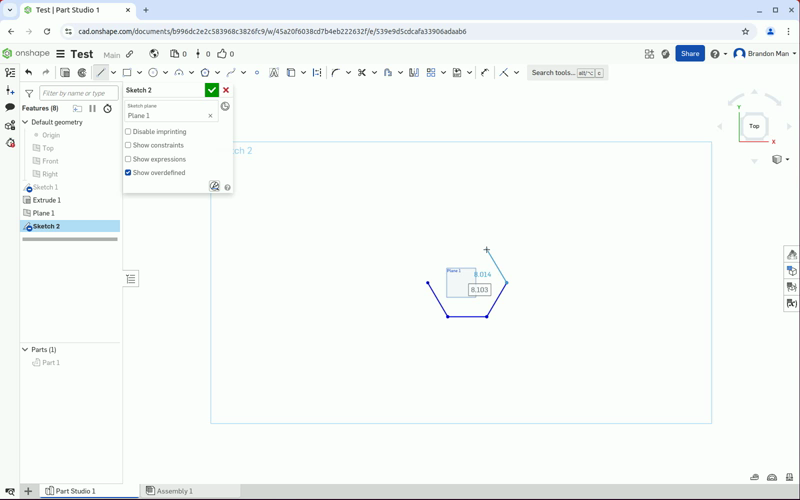
key_down(shift)
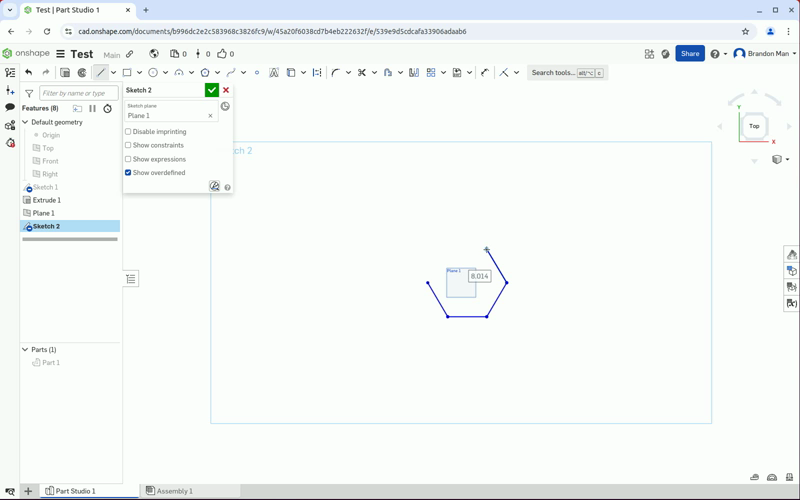
mouse_move(516, 249)
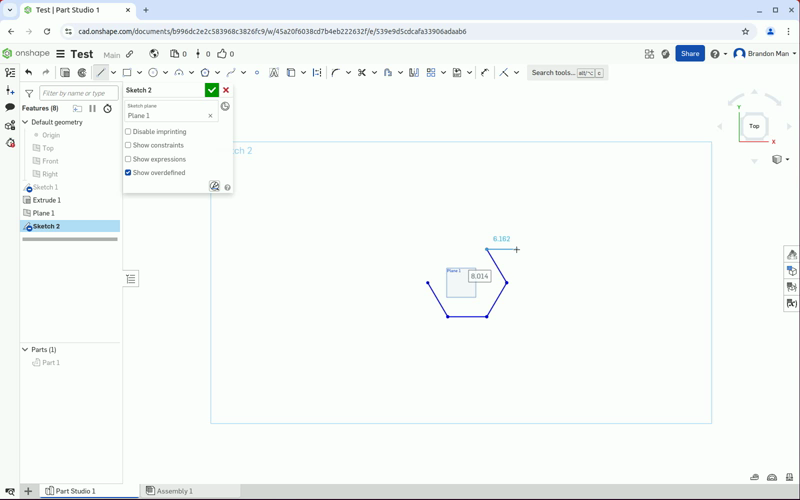
mouse_move(447, 249)
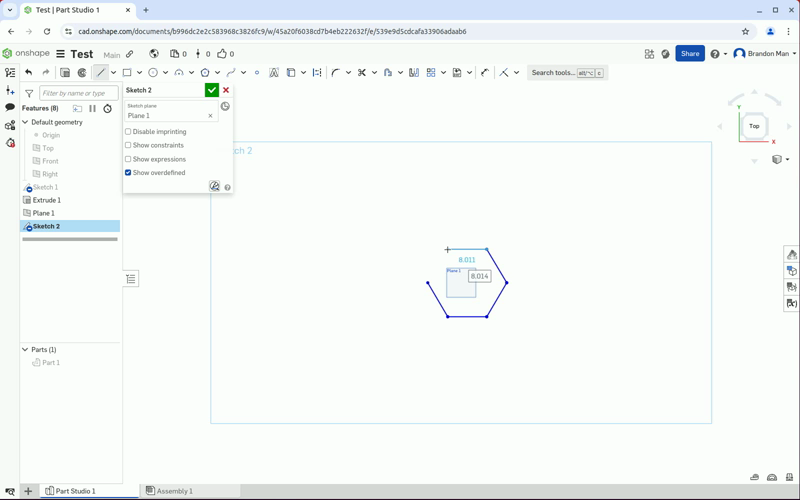
click(447, 249)
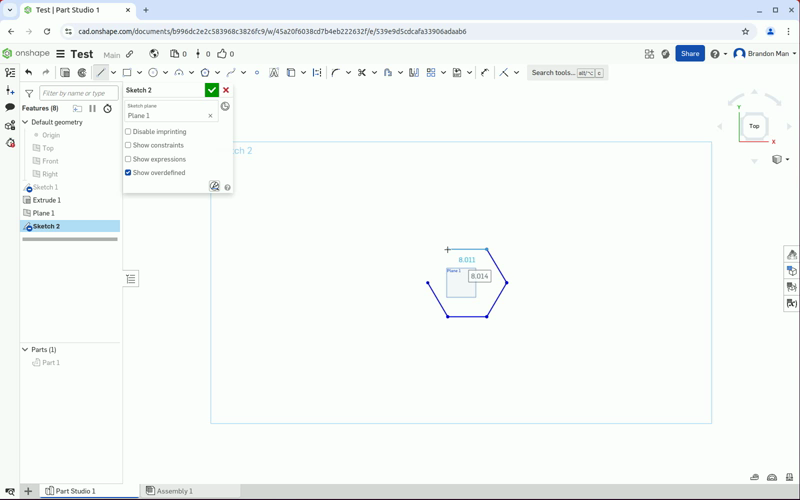
key_up(shift)
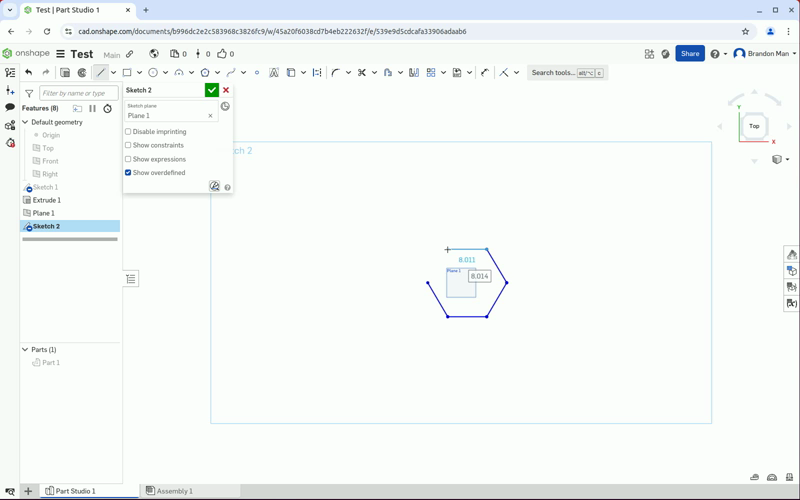
mouse_move(477, 249)
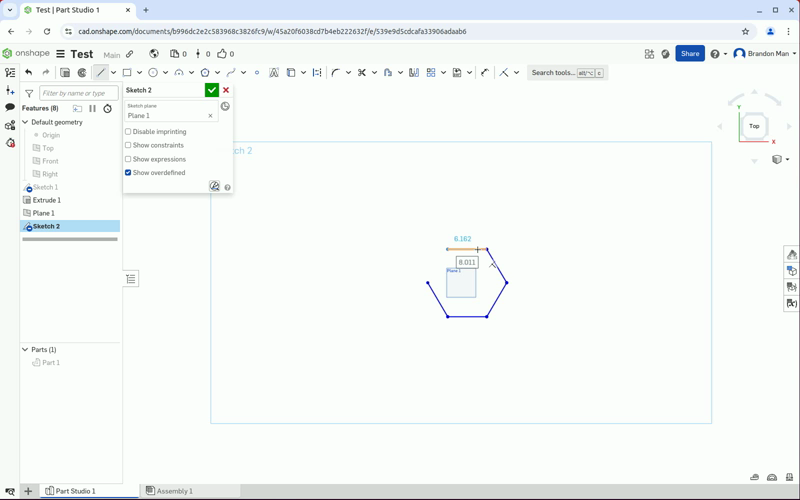
key_down(shift)
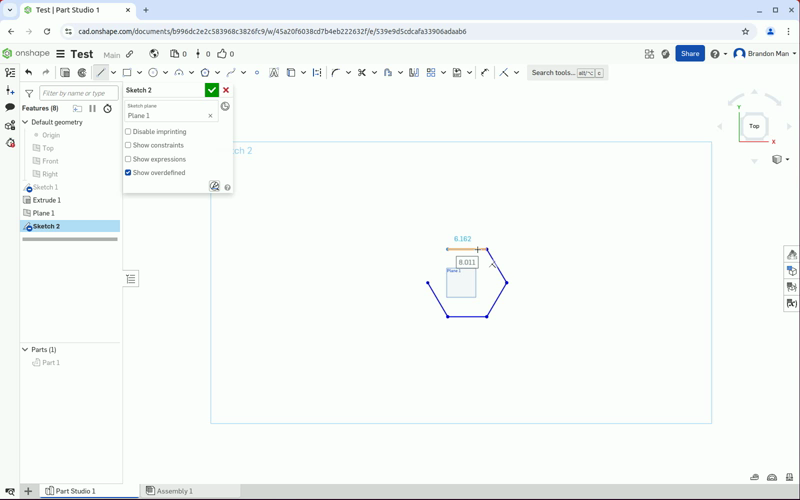
mouse_move(427, 282)
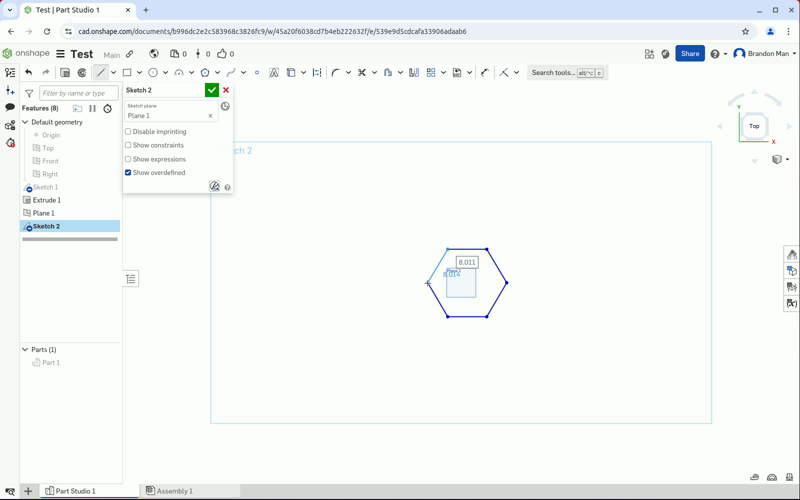
key_up(shift)
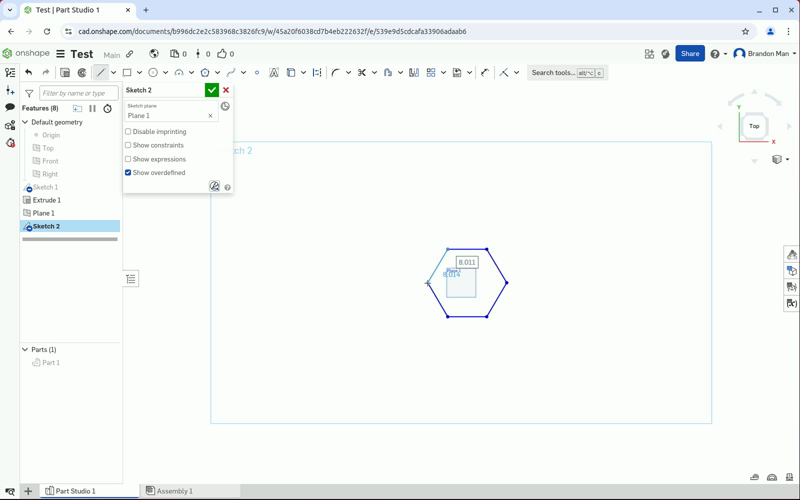
click(427, 282)
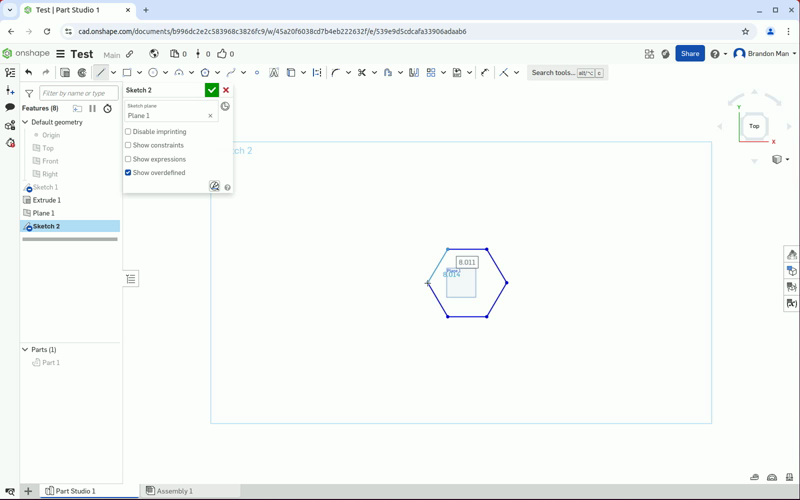
key(esc)
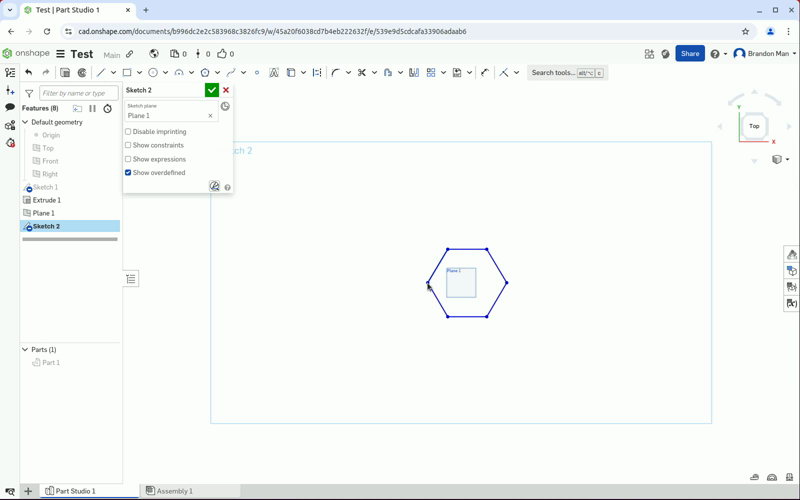
mouse_move(456, 304)
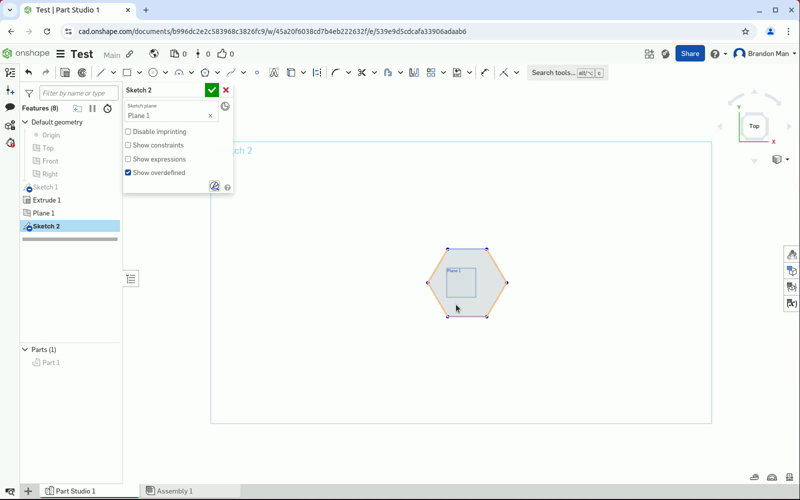
click(456, 304)
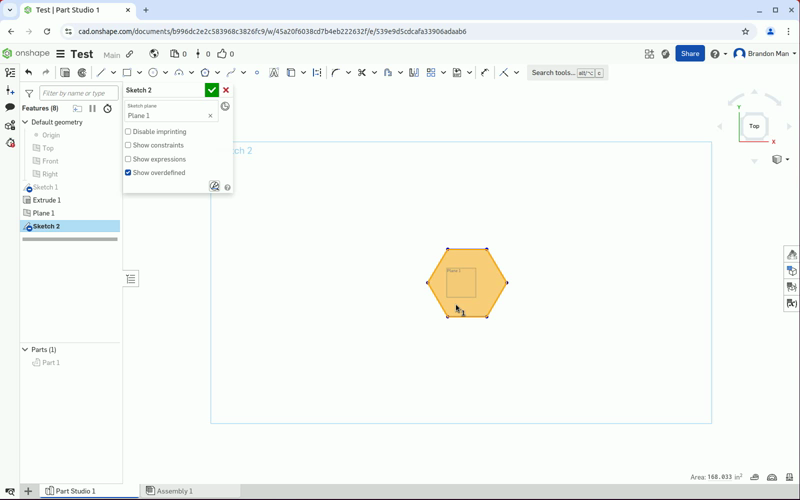
mouse_move(73, 352)
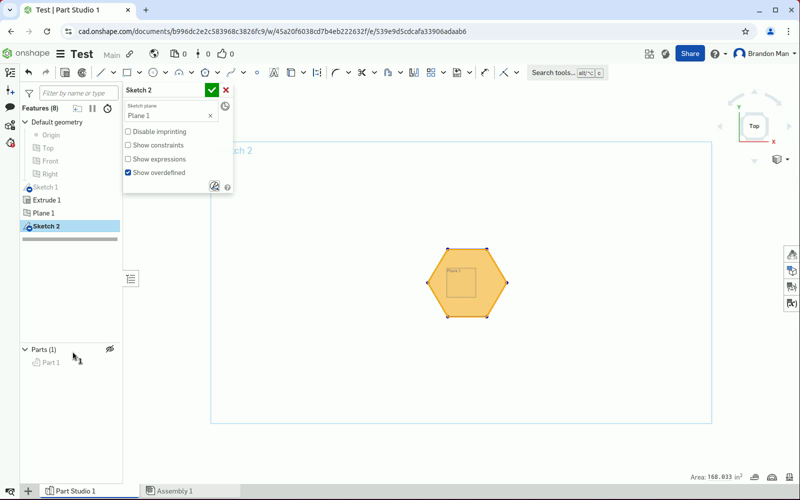
key(shift+y)
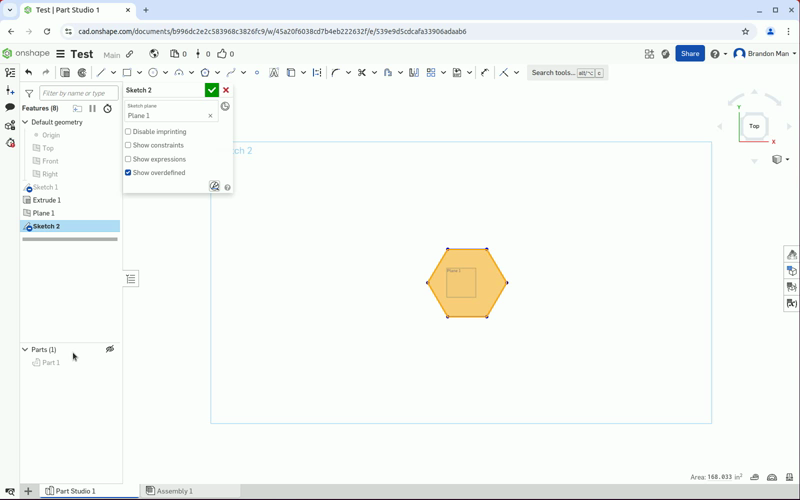
key(shift+e)
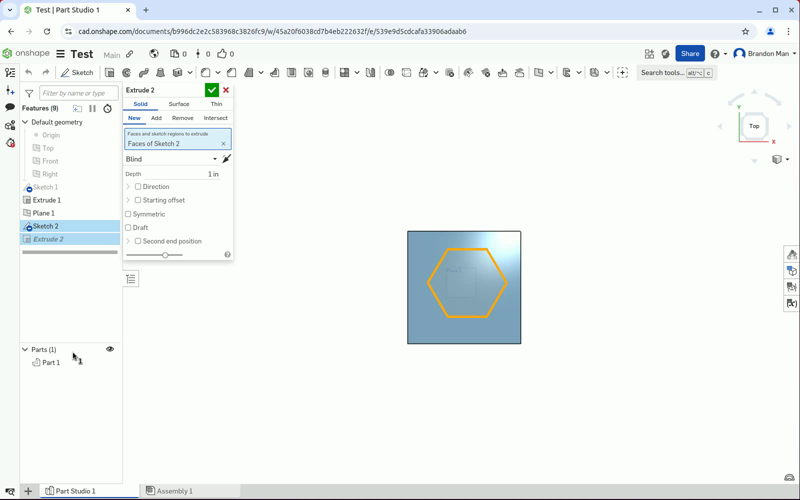
mouse_move(143, 106)
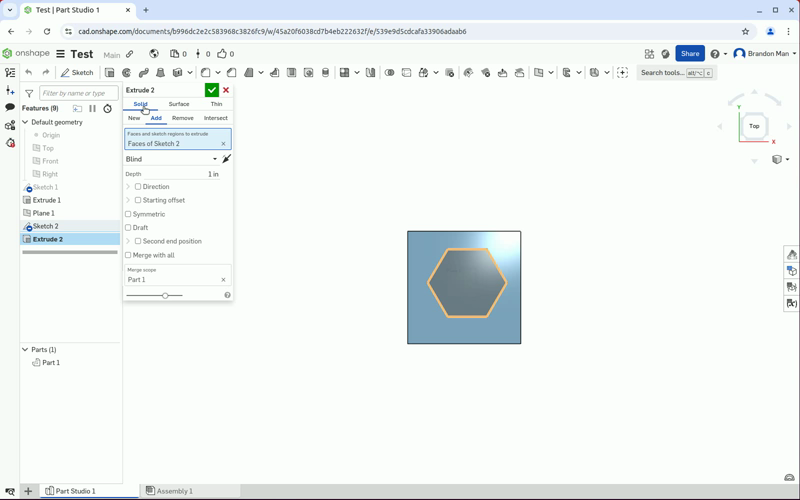
click(143, 106)
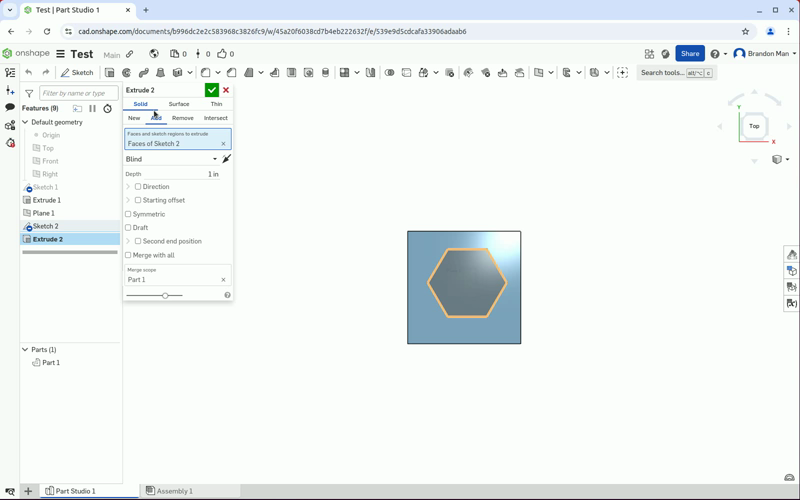
mouse_move(186, 120)
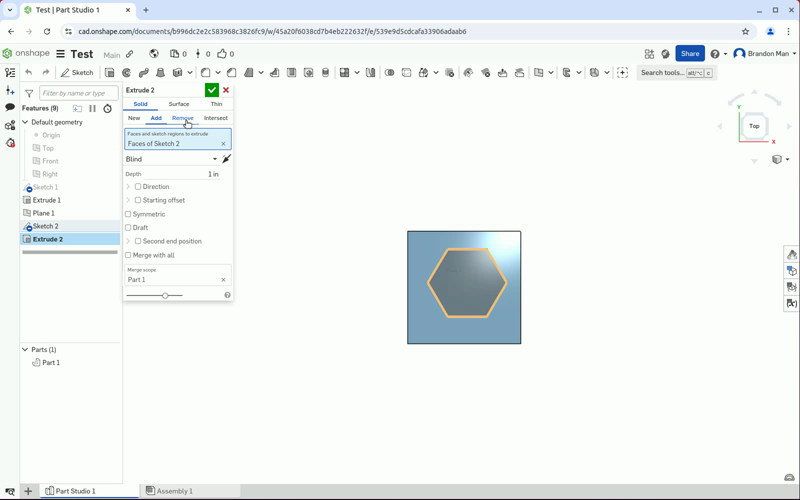
click(186, 120)
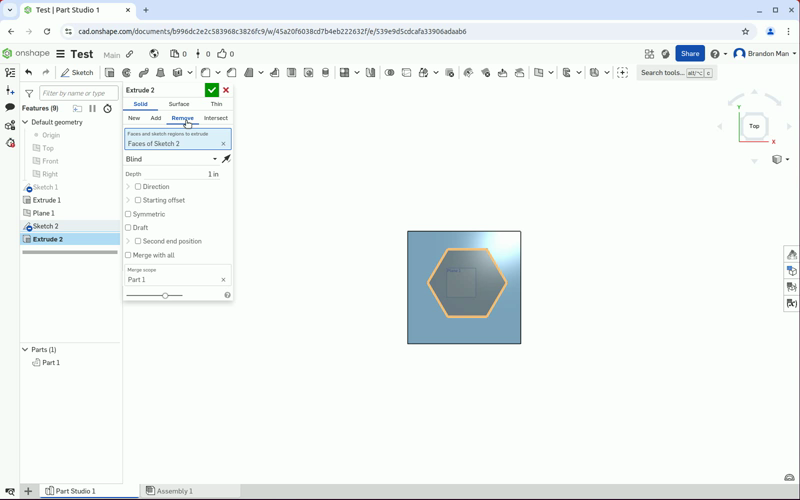
key(tab, 4)
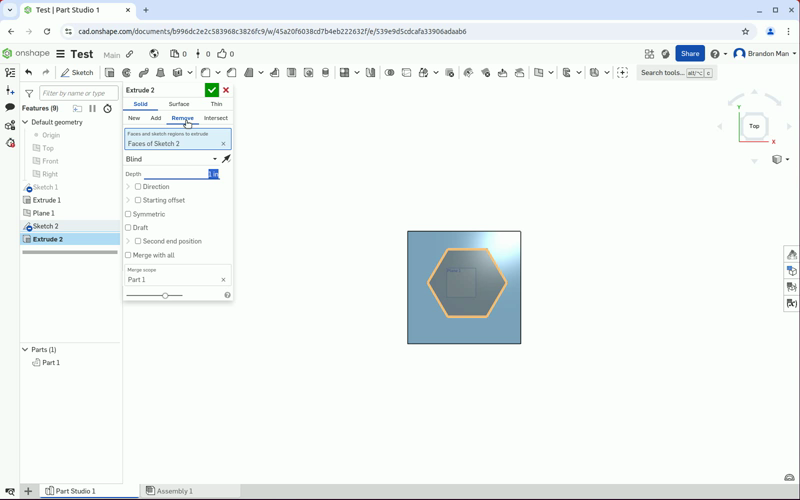
text(18.535)
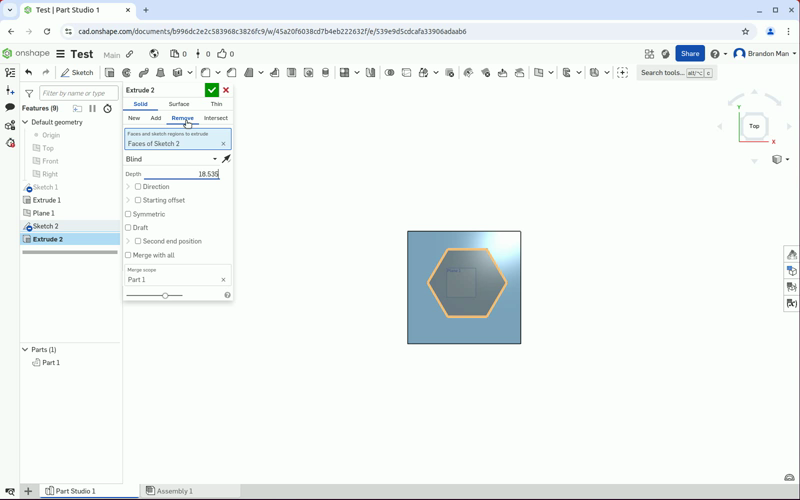
key(tab, 6)
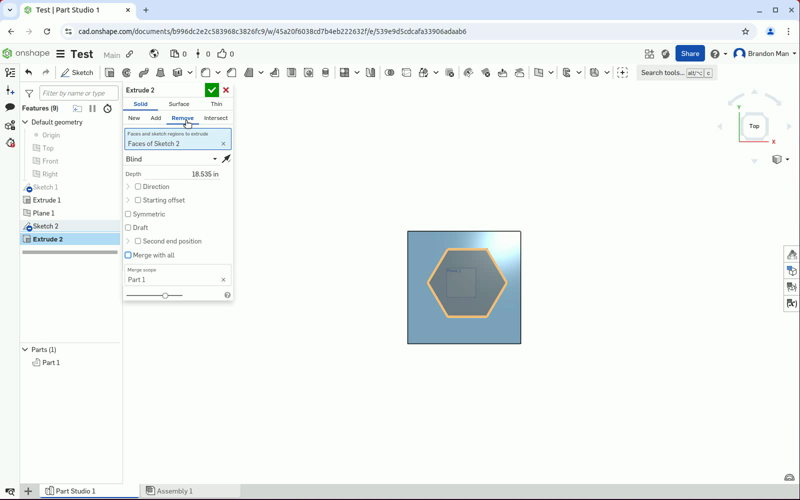
key(space)
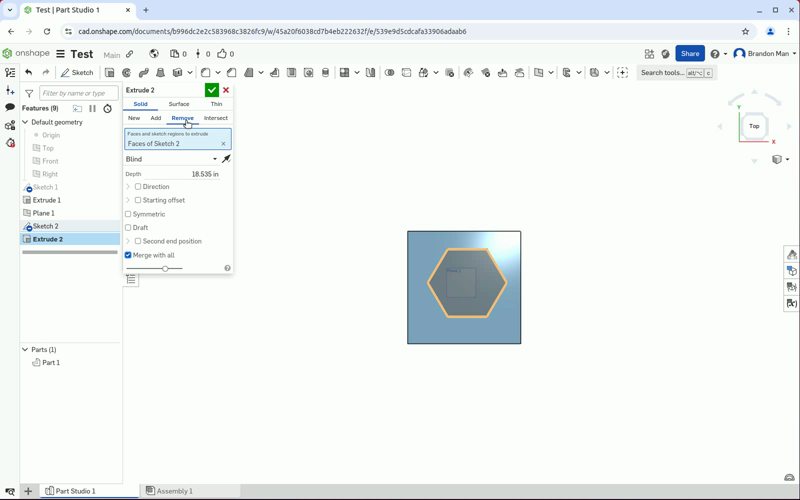
key(enter)
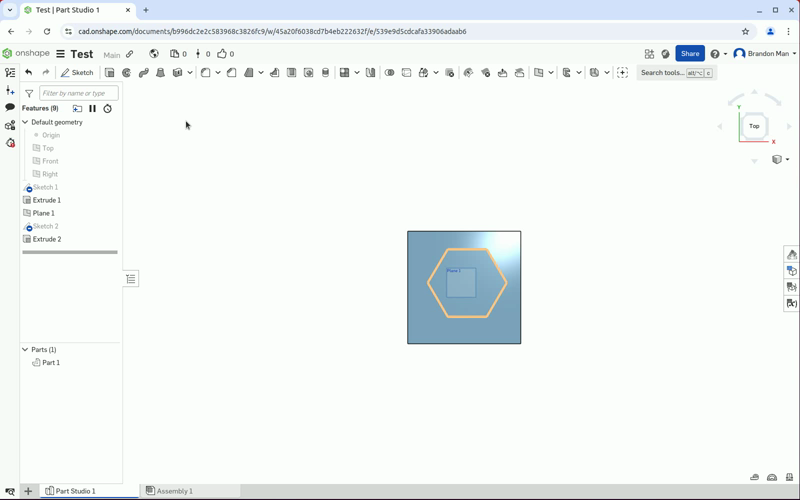
key(shift+h)
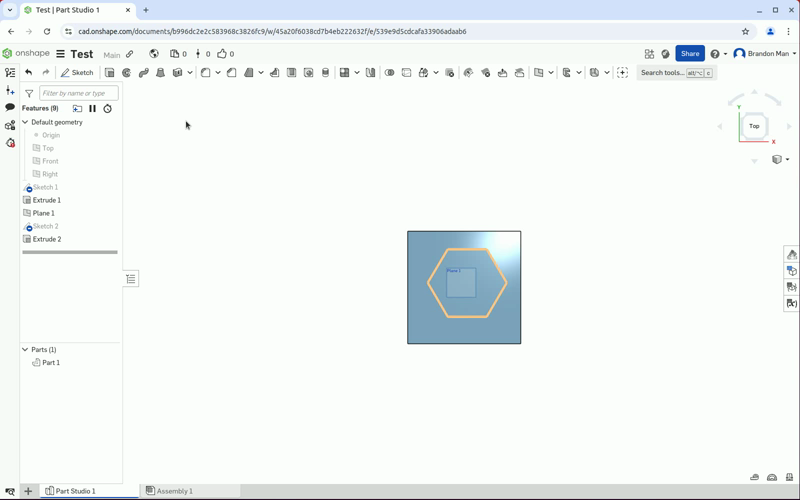
key(shift+h)
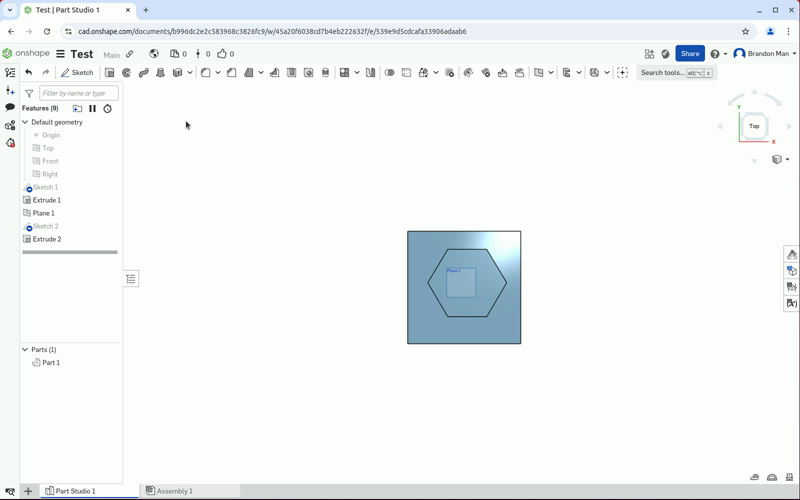
mouse_move(73, 189)
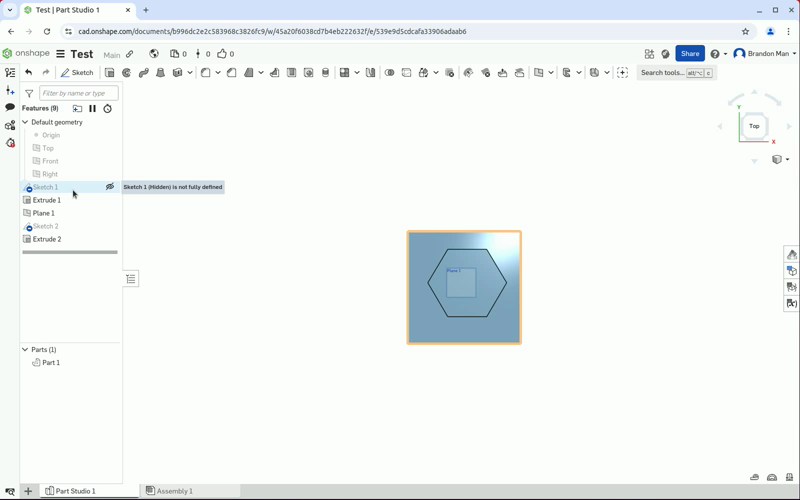
click(73, 189)
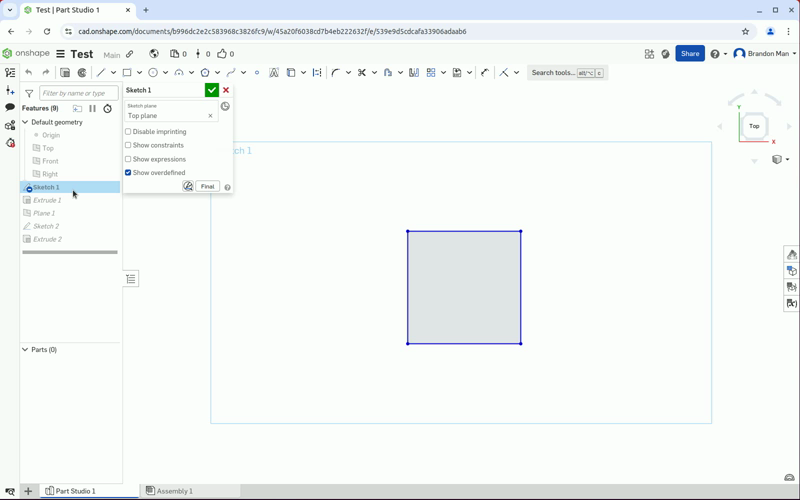
mouse_move(229, 92)
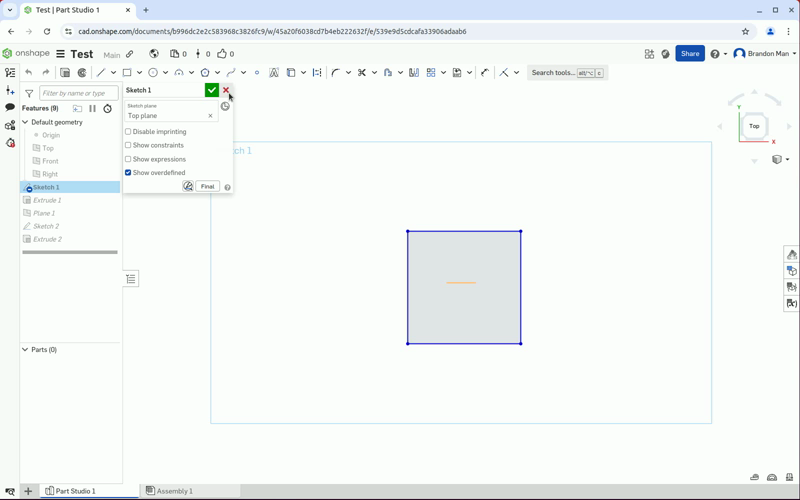
click(229, 92)
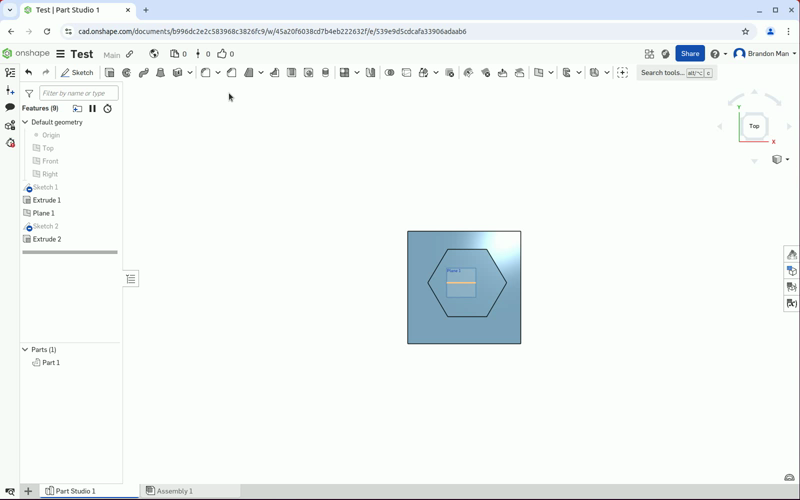
mouse_move(541, 75)
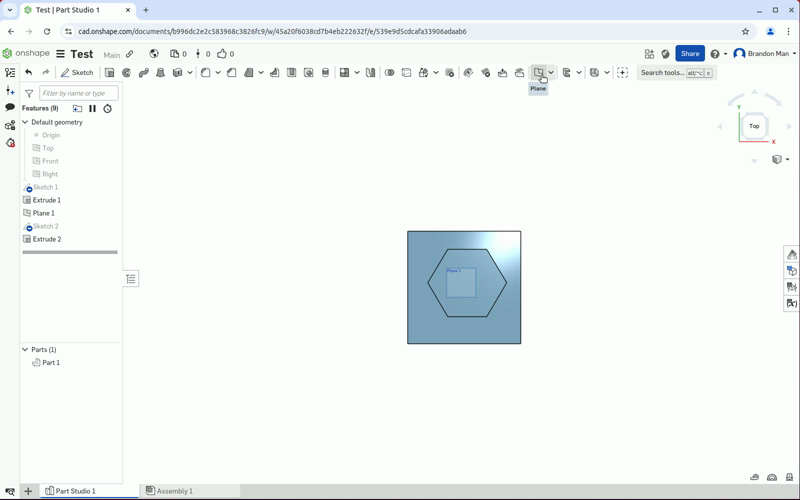
click(541, 75)
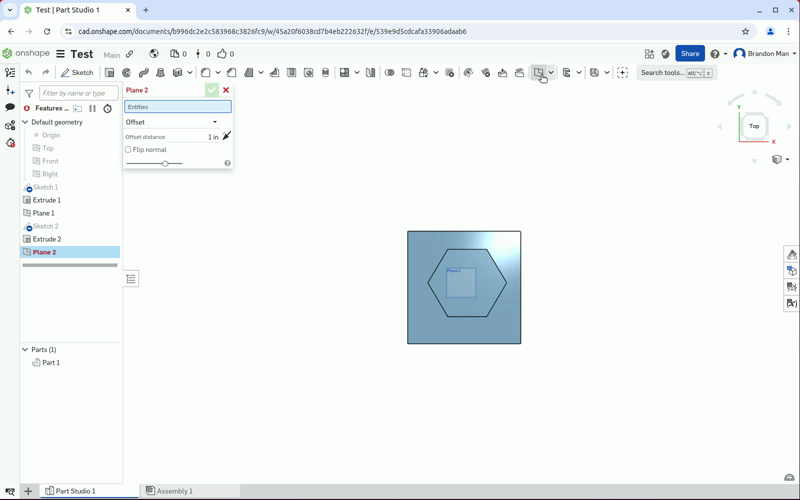
mouse_move(73, 150)
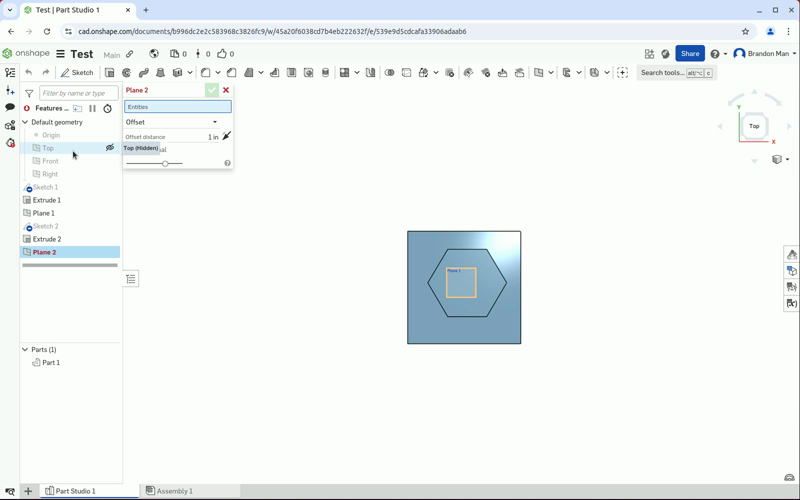
click(73, 150)
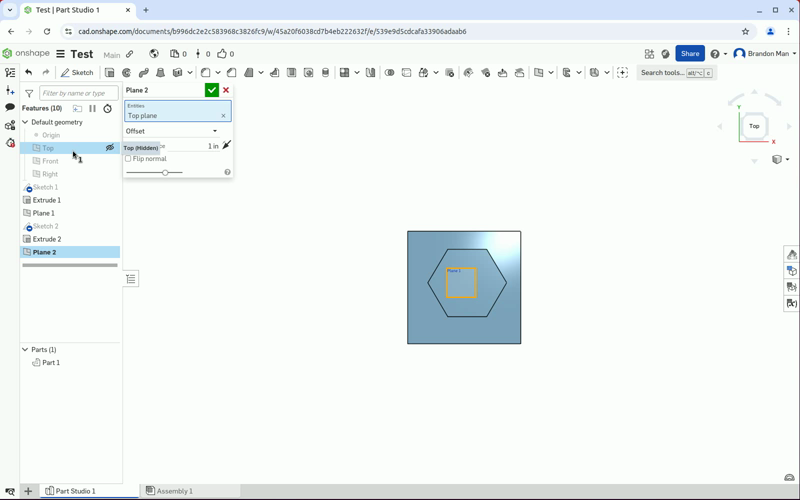
key(tab, 2)
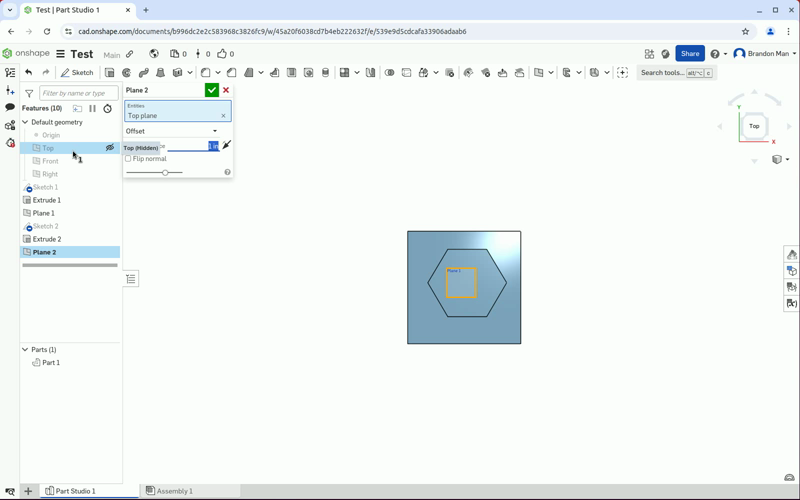
text(4.56)
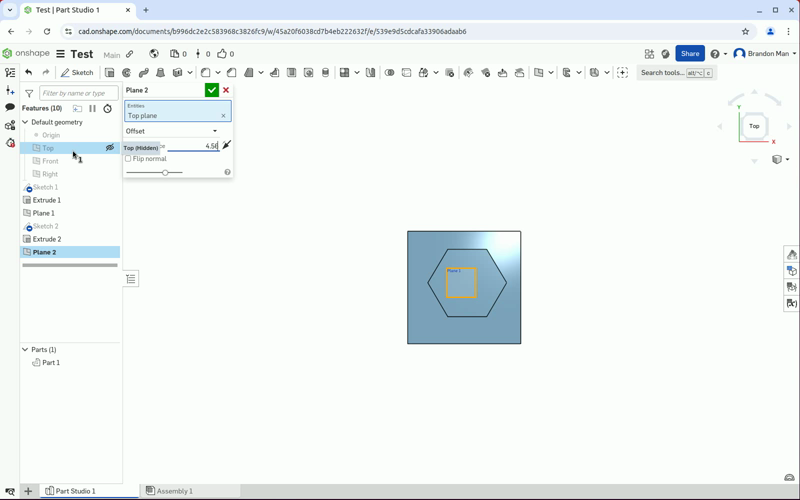
key(enter, 2)
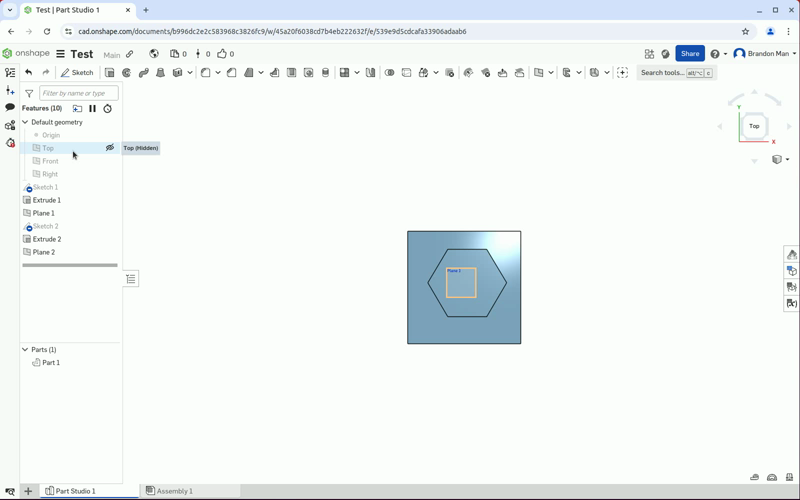
key(shift+s)
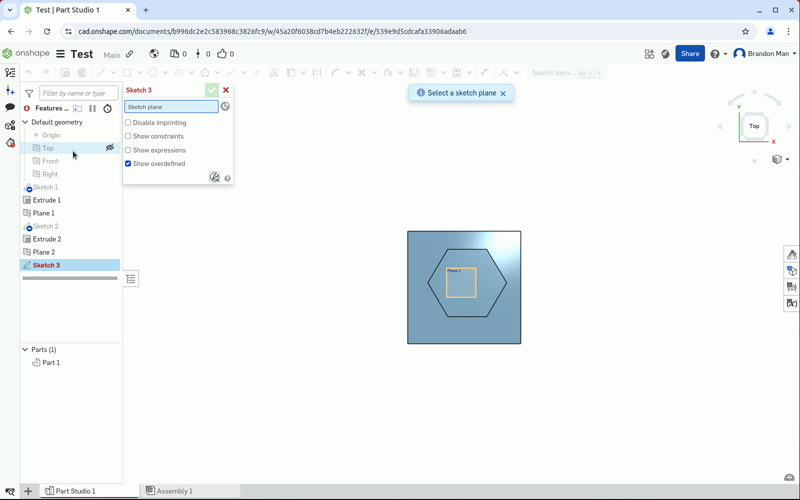
mouse_move(73, 254)
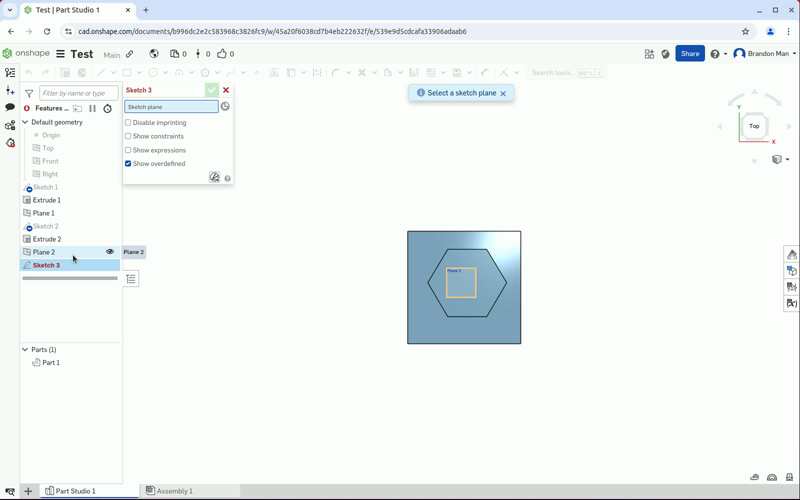
click(73, 254)
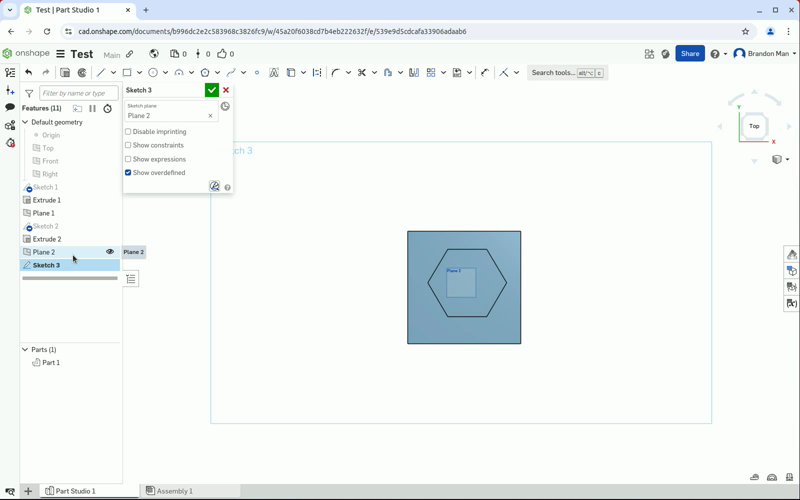
mouse_move(73, 352)
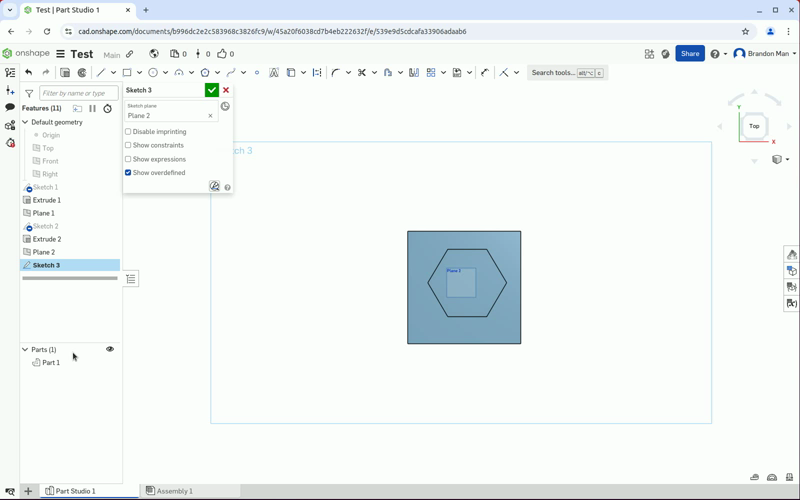
key(y)
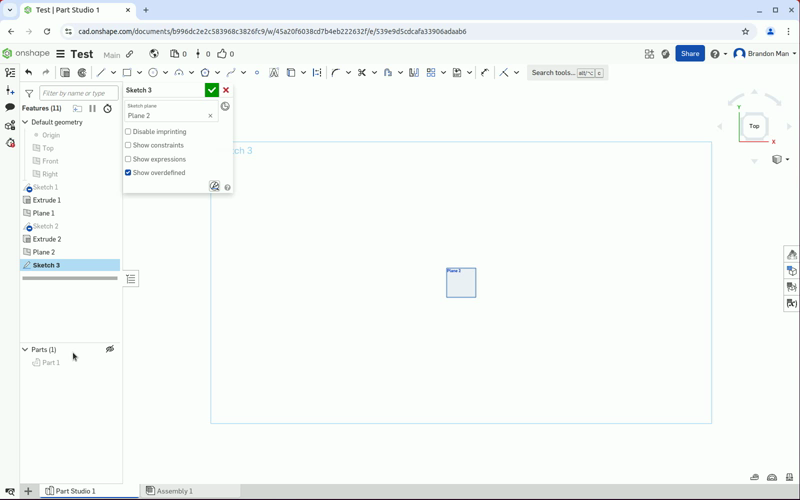
key(c)
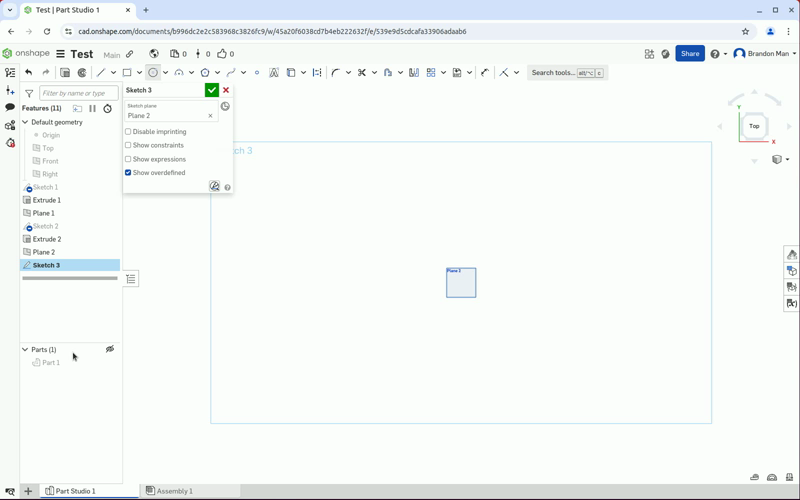
key_down(shift)
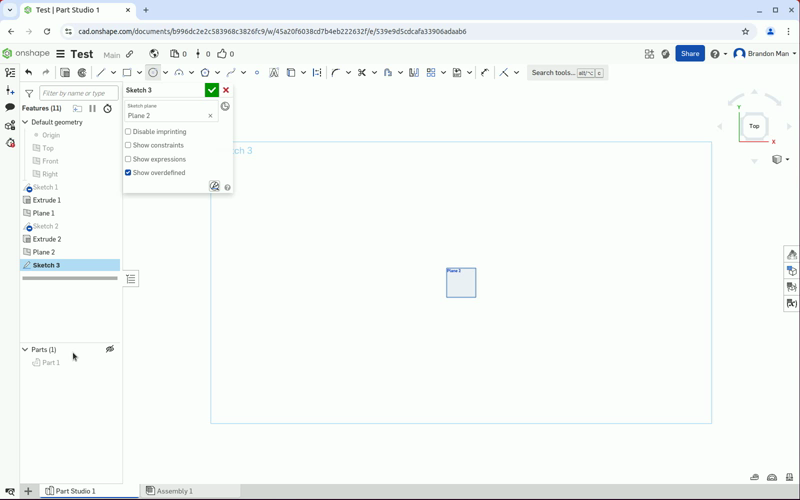
mouse_move(468, 278)
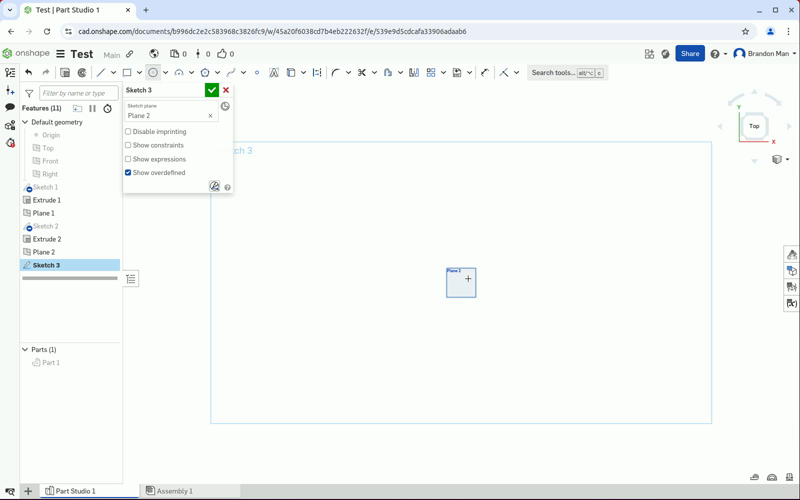
click(468, 278)
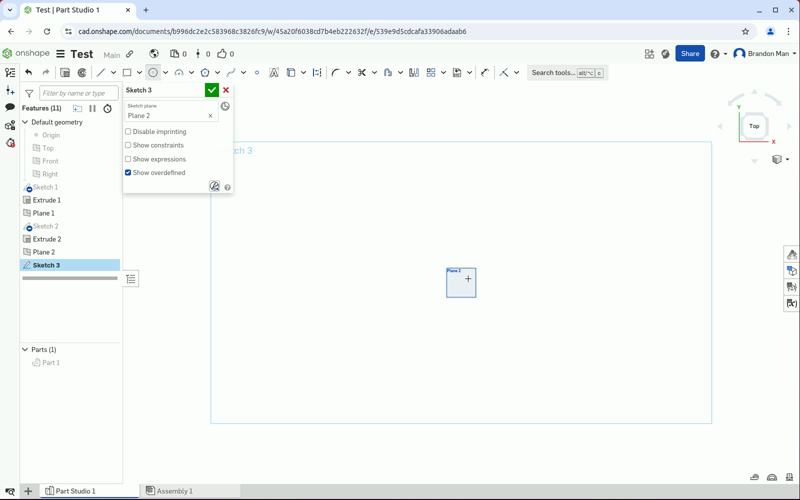
key_up(shift)
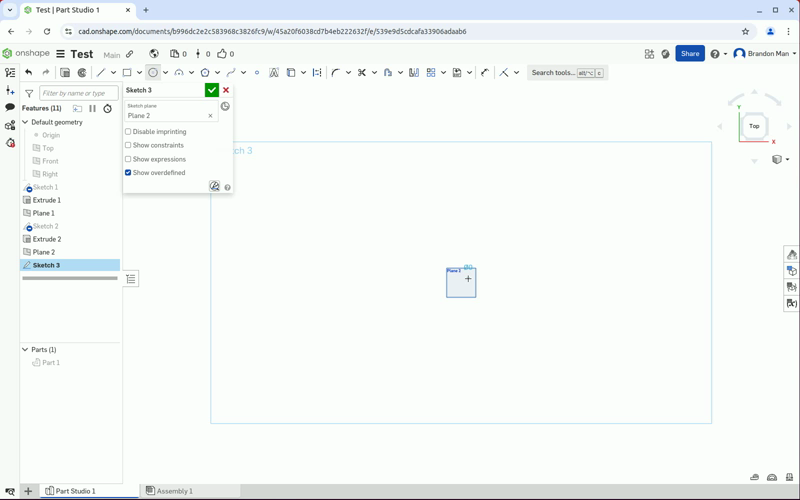
mouse_move(475, 278)
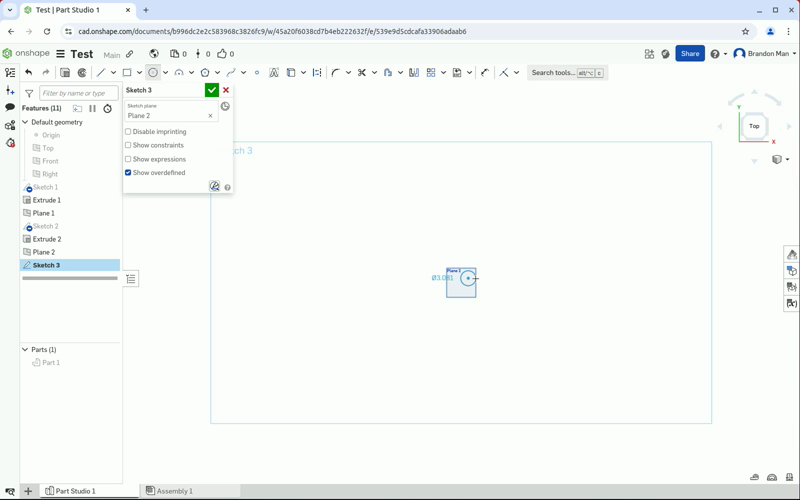
click(475, 278)
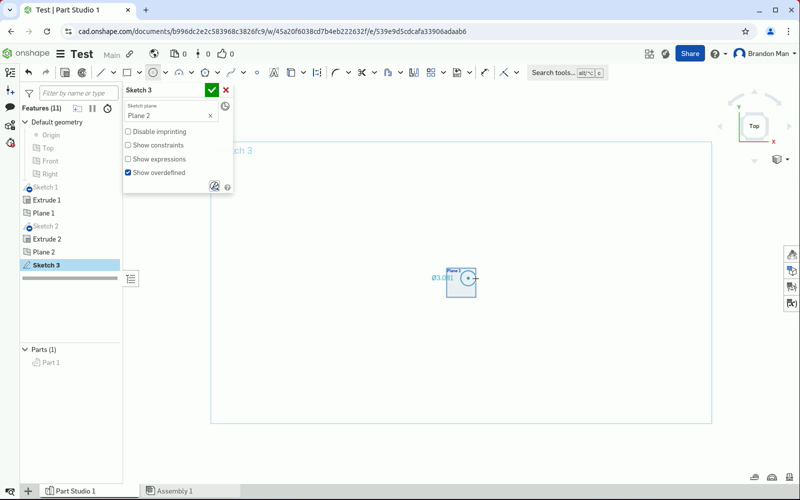
key(esc)
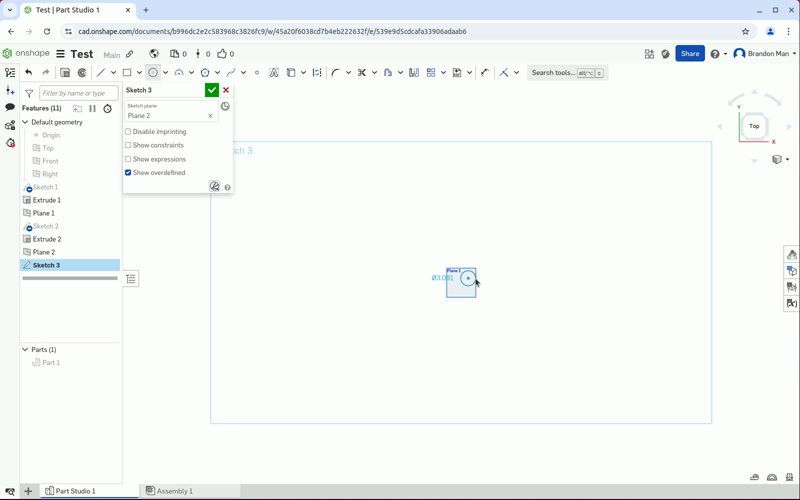
mouse_move(465, 274)
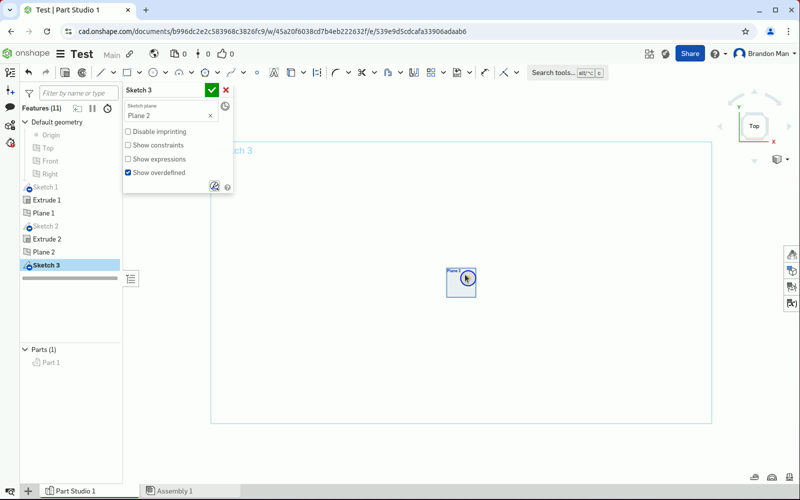
scroll(6)
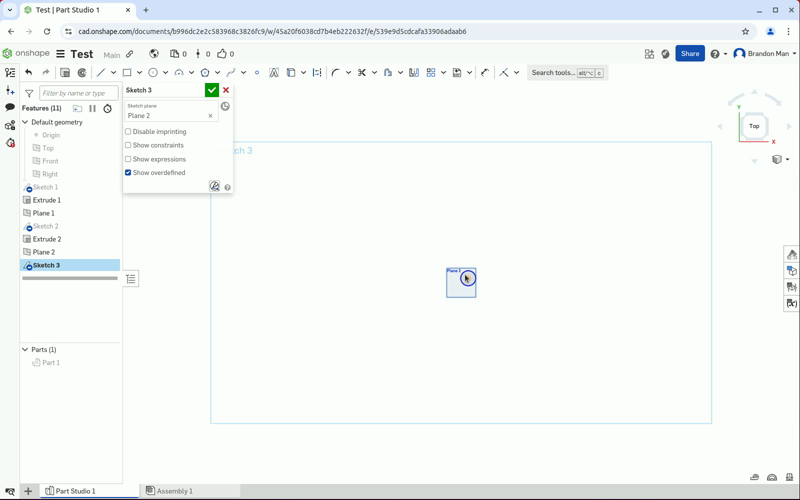
scroll(6)
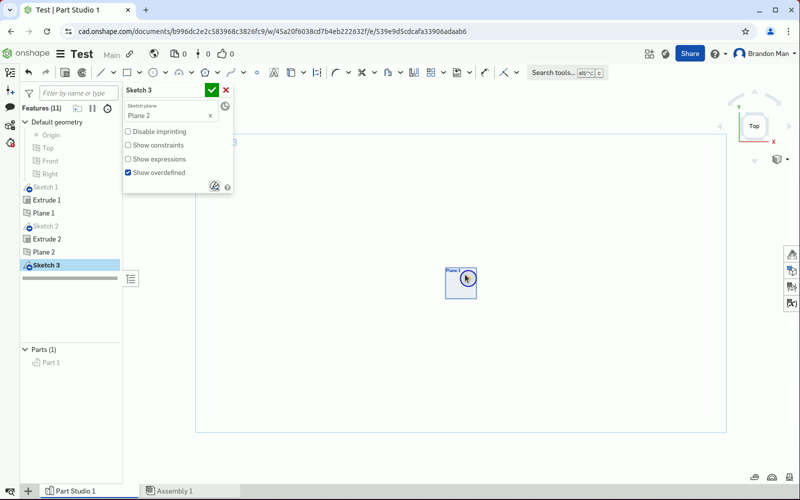
scroll(6)
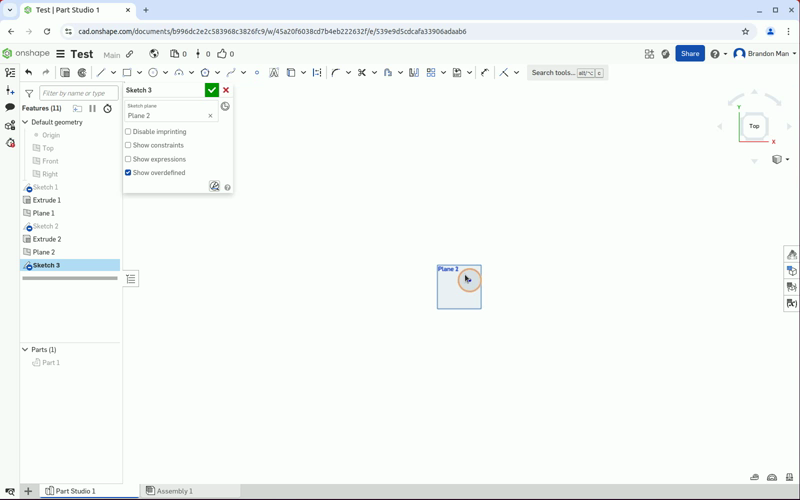
scroll(6)
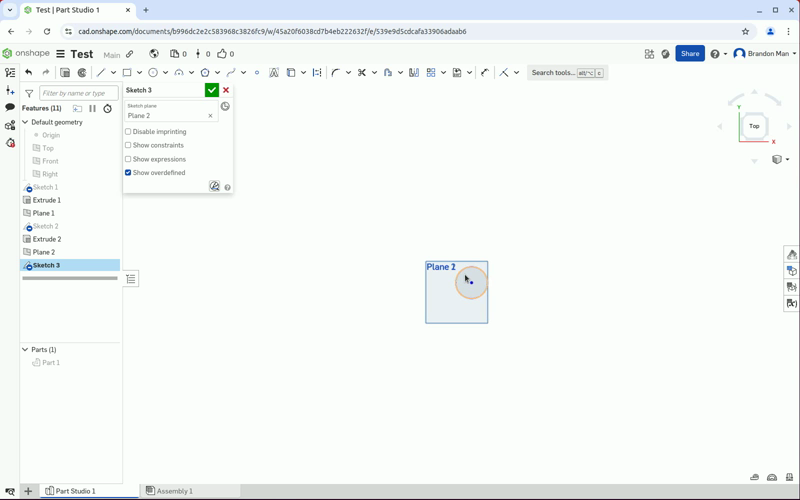
scroll(6)
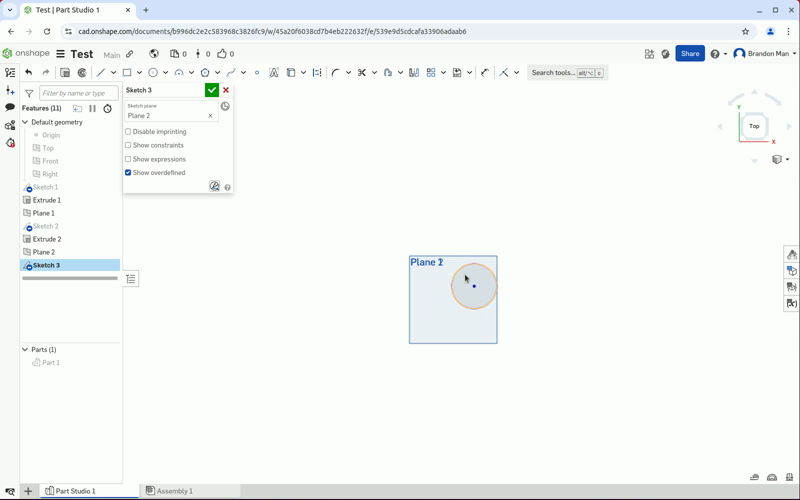
scroll(6)
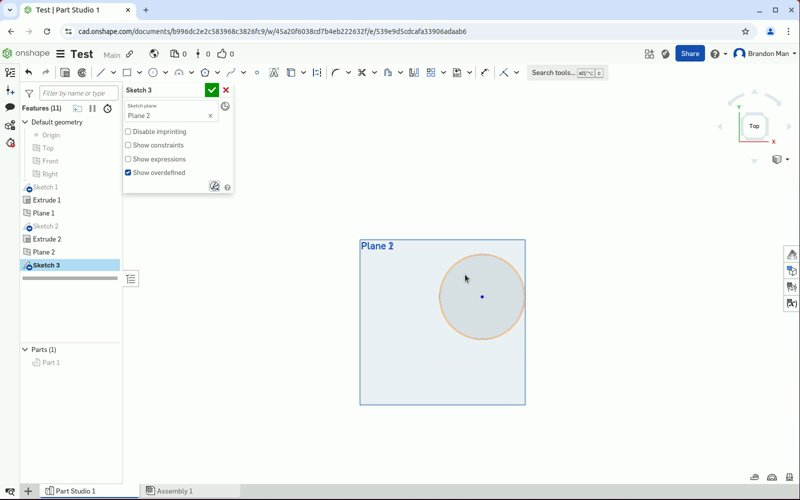
scroll(6)
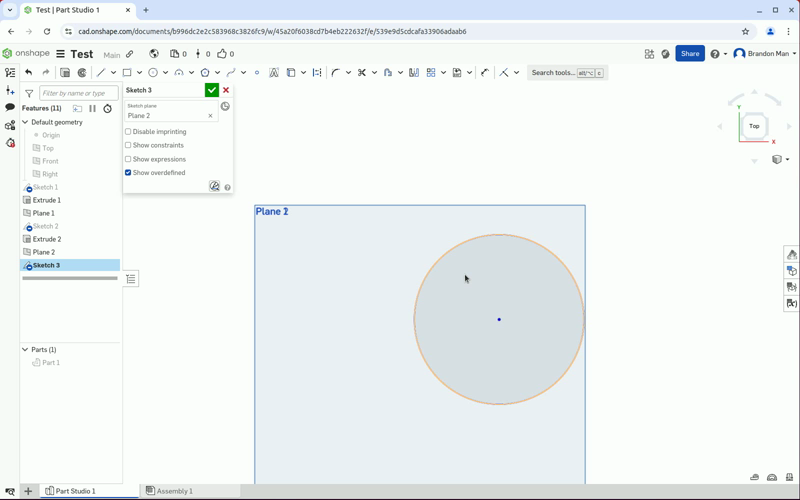
click(465, 274)
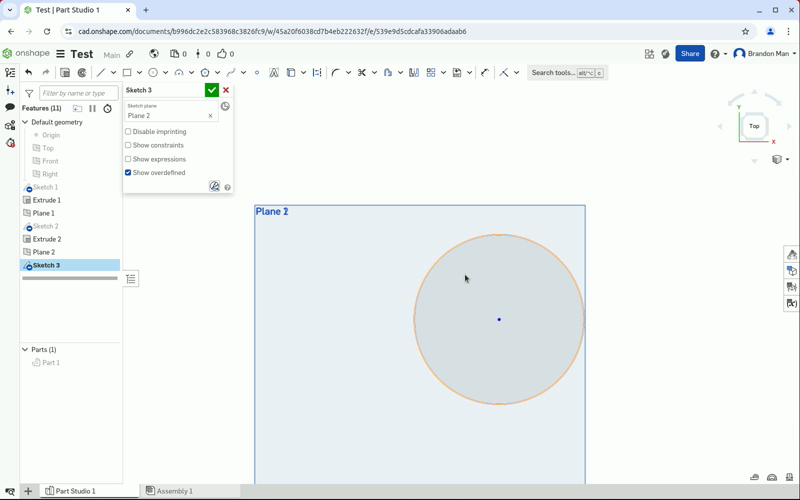
scroll(-6)
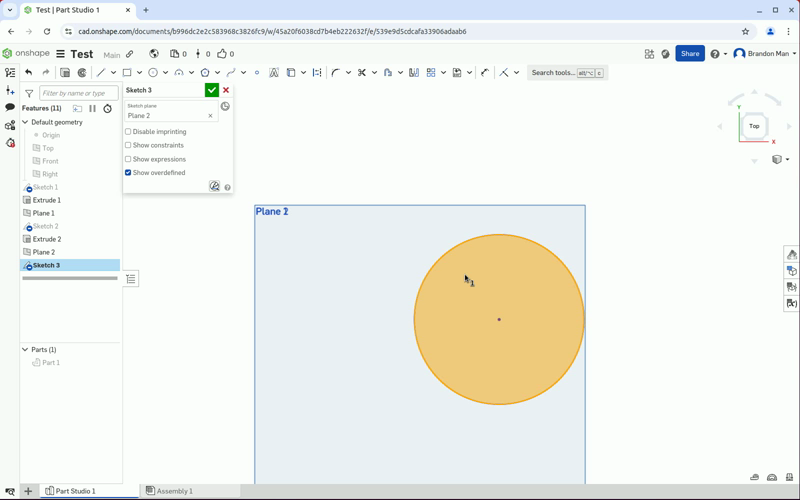
scroll(-6)
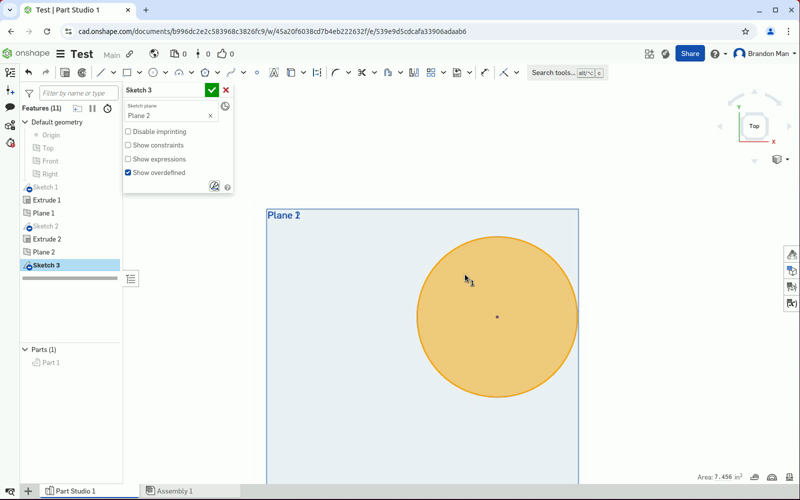
scroll(-6)
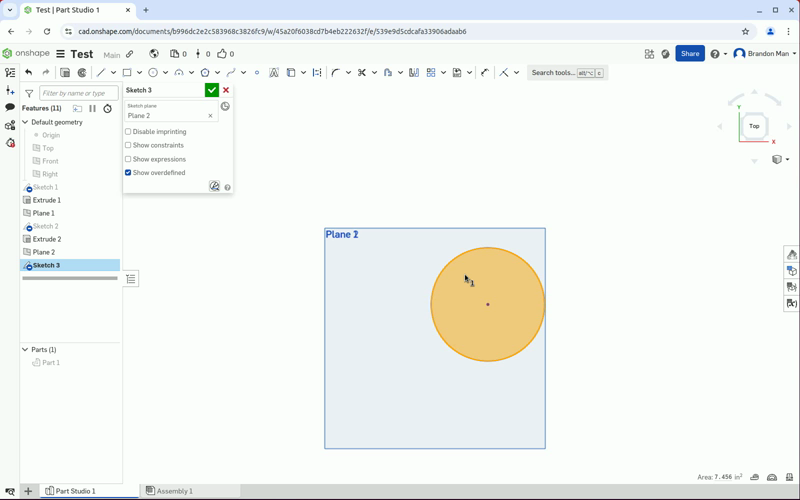
scroll(-6)
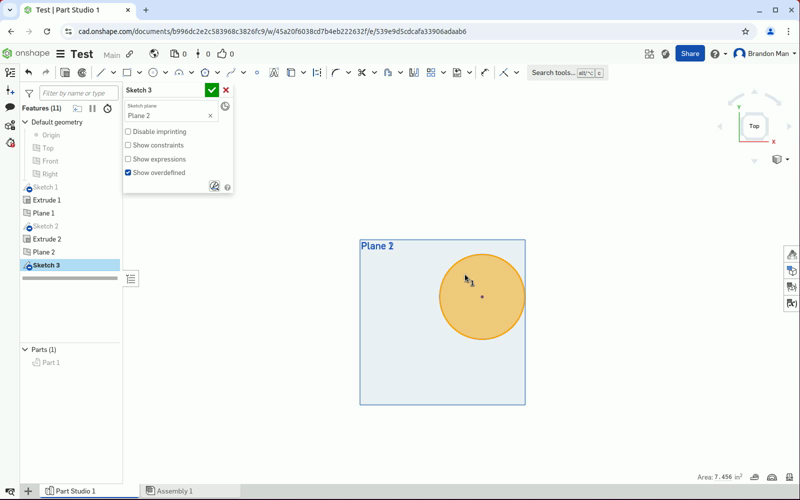
scroll(-6)
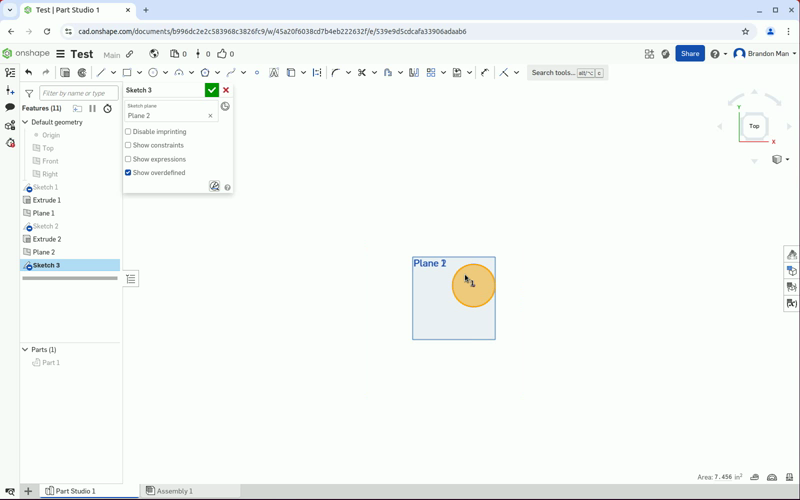
scroll(-6)
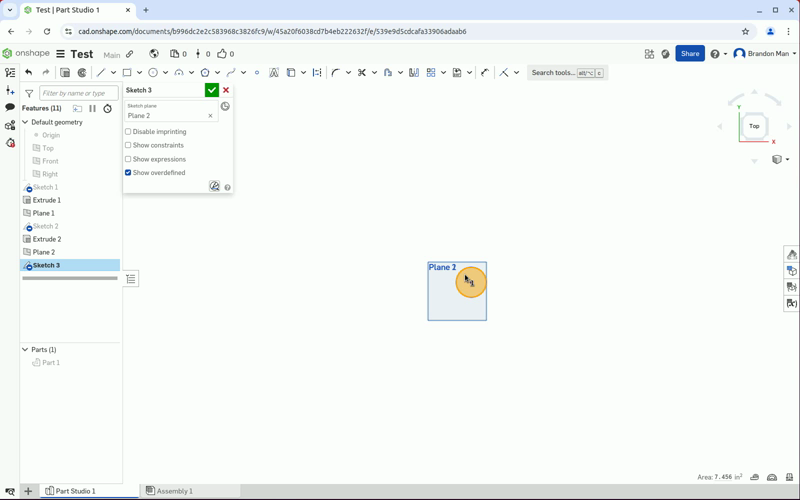
scroll(-6)
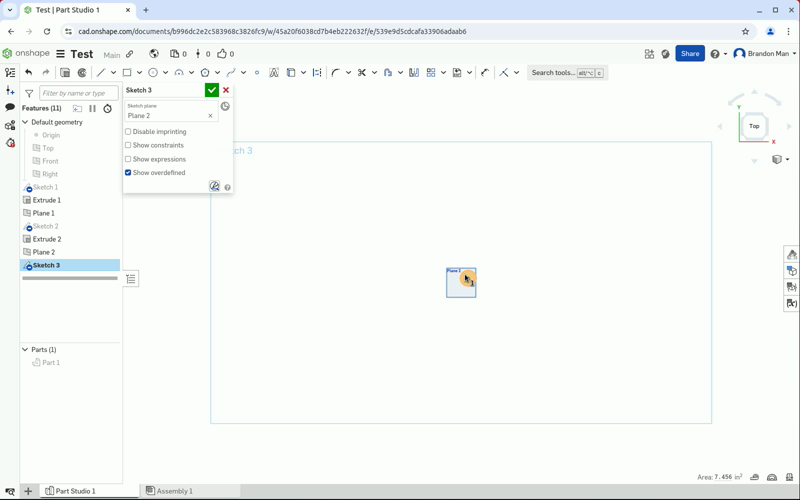
mouse_move(73, 352)
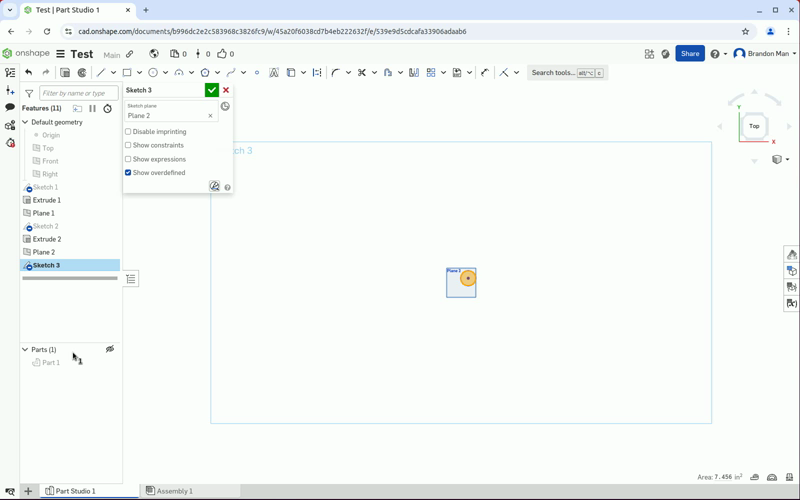
key(shift+y)
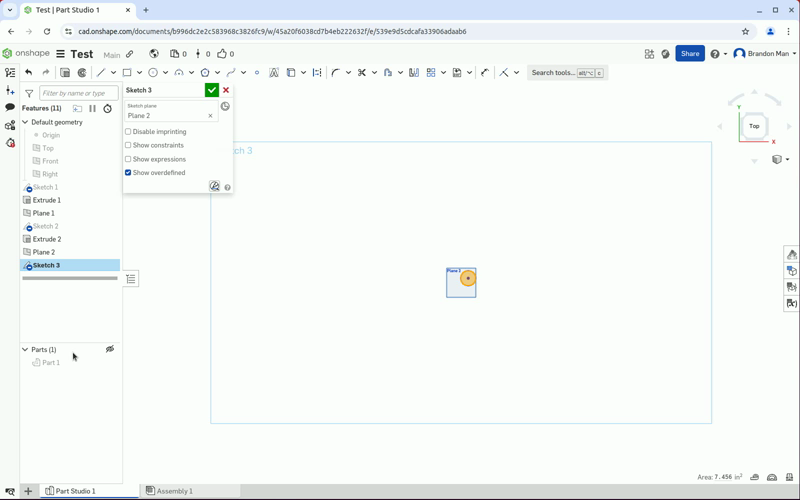
key(shift+e)
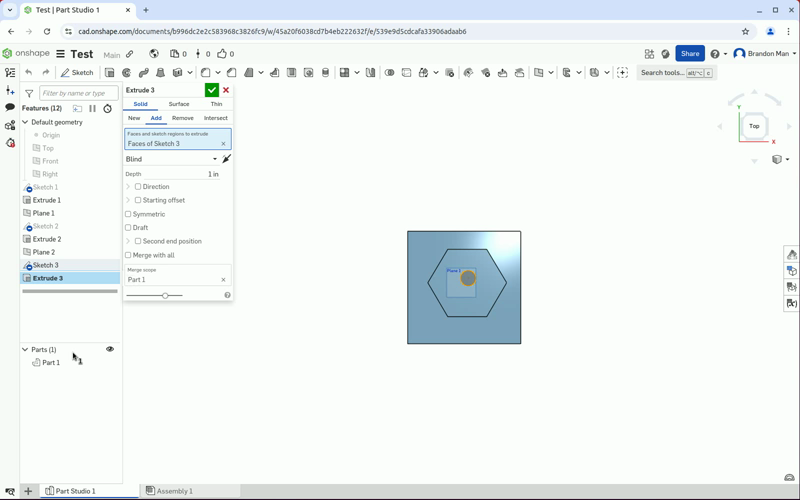
mouse_move(143, 106)
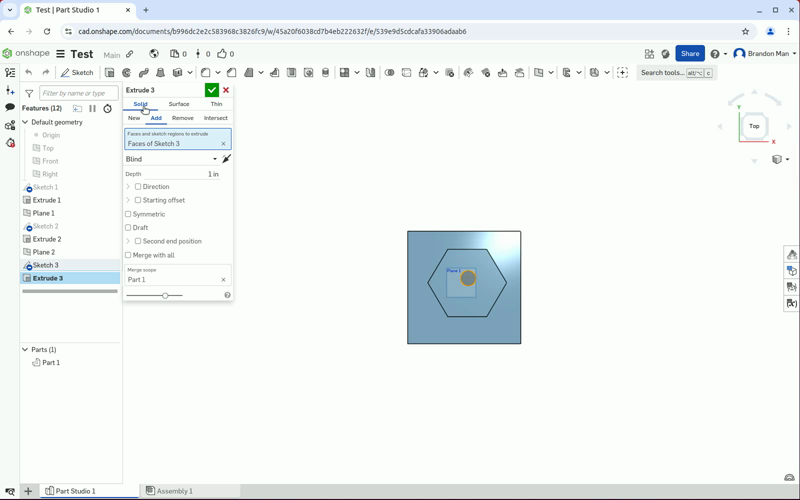
click(143, 106)
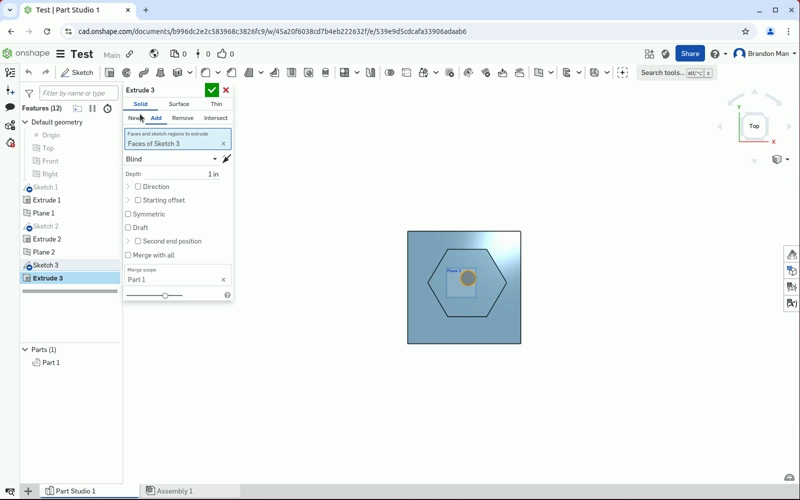
mouse_move(137, 120)
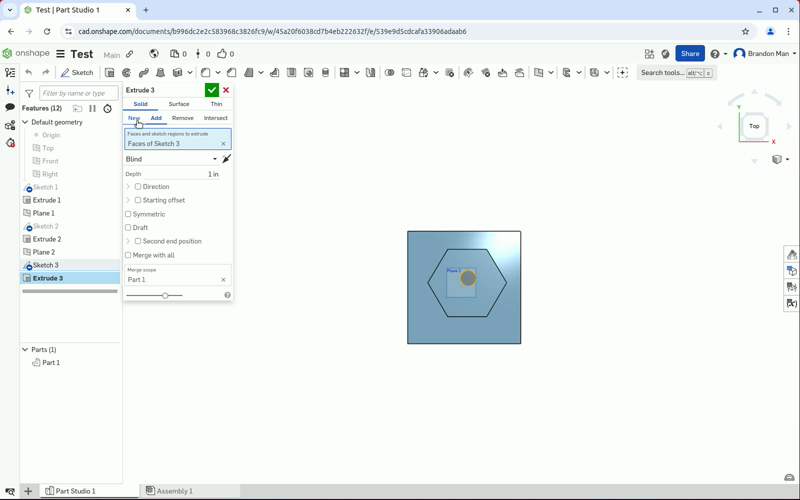
click(137, 120)
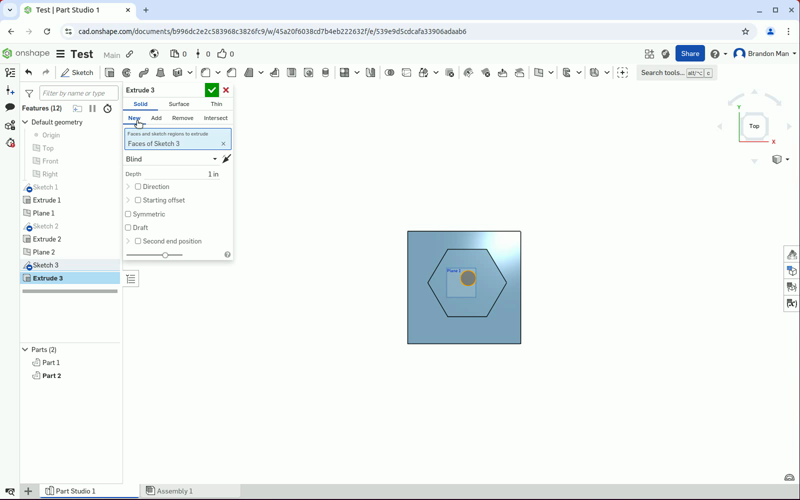
key(tab, 4)
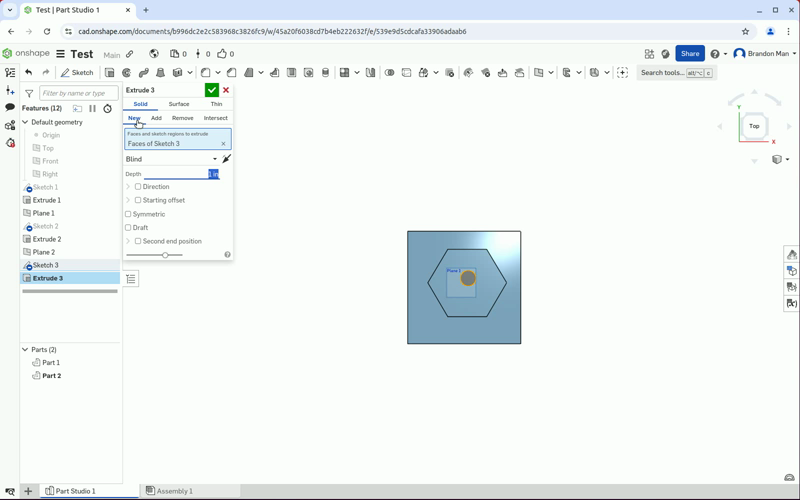
text(11.554)
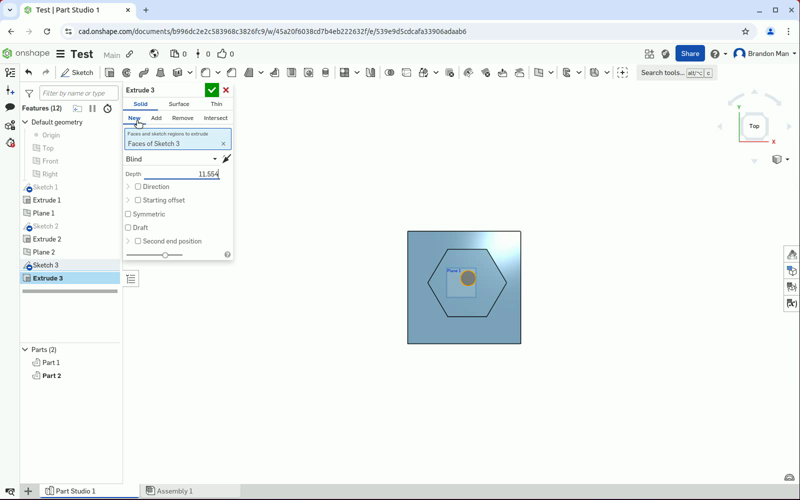
key(enter)
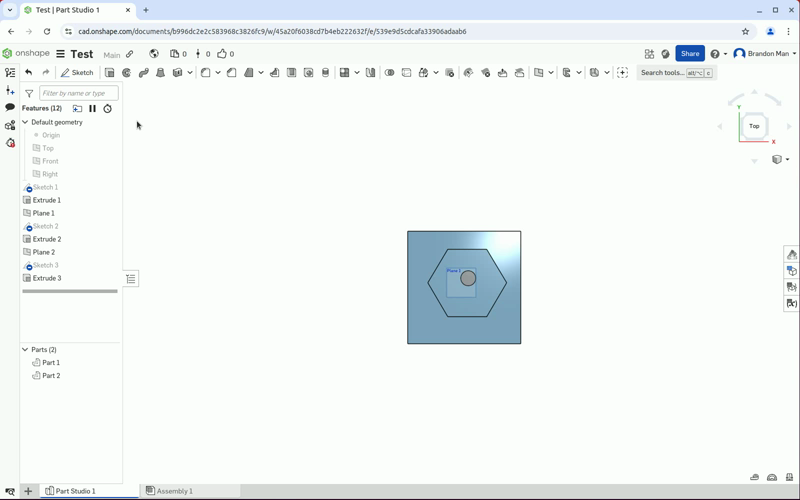
key(shift+h)
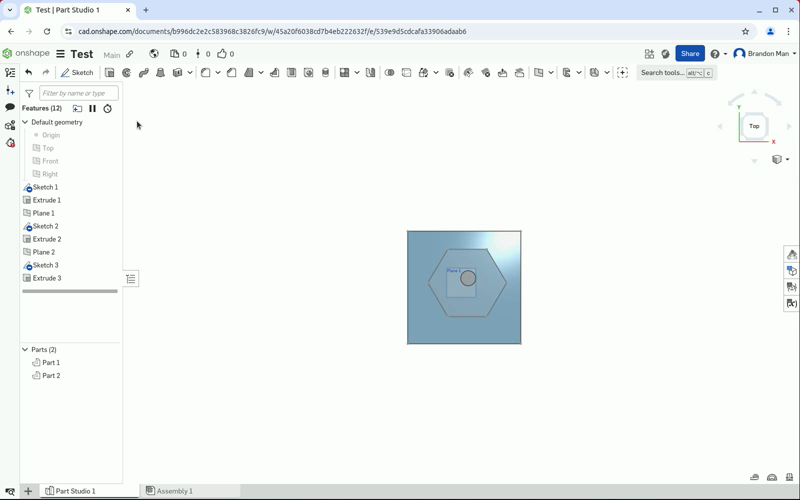
key(shift+h)
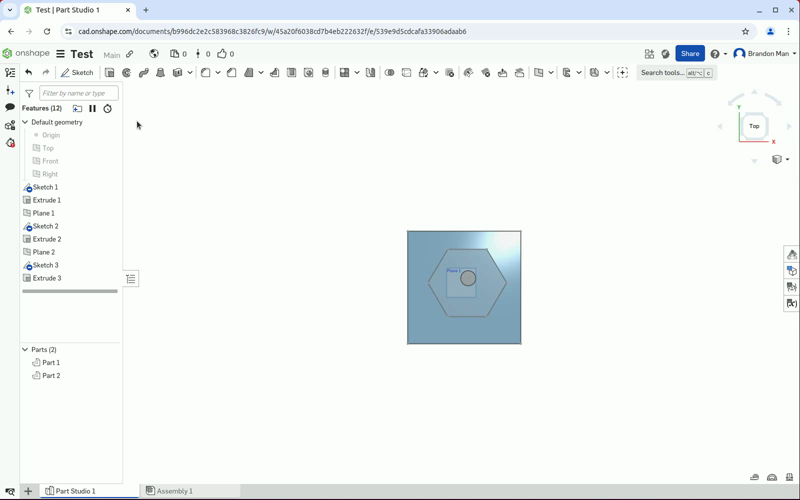
key(shift+7)
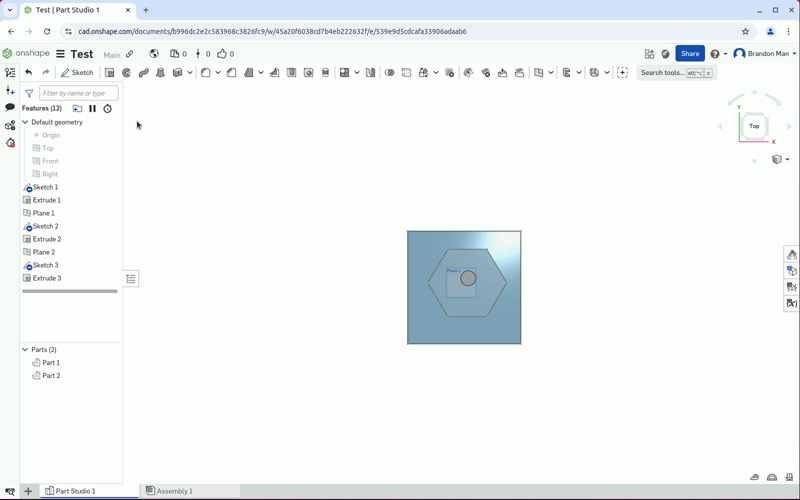
key(up, 3)
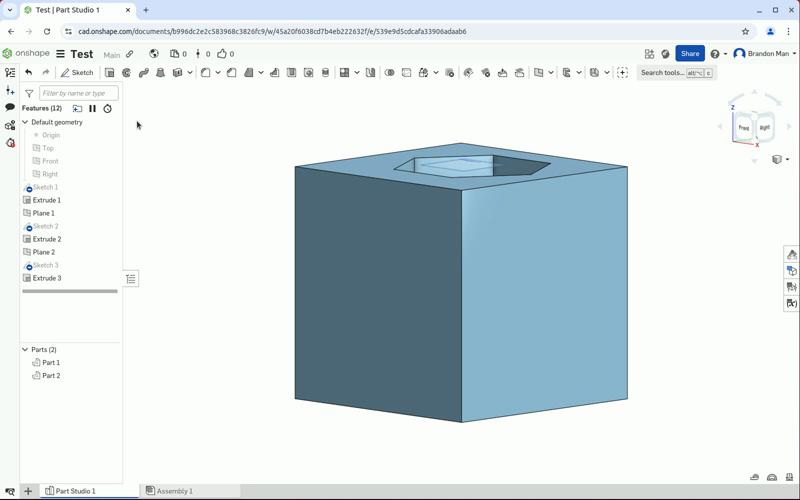
key(left, 3)
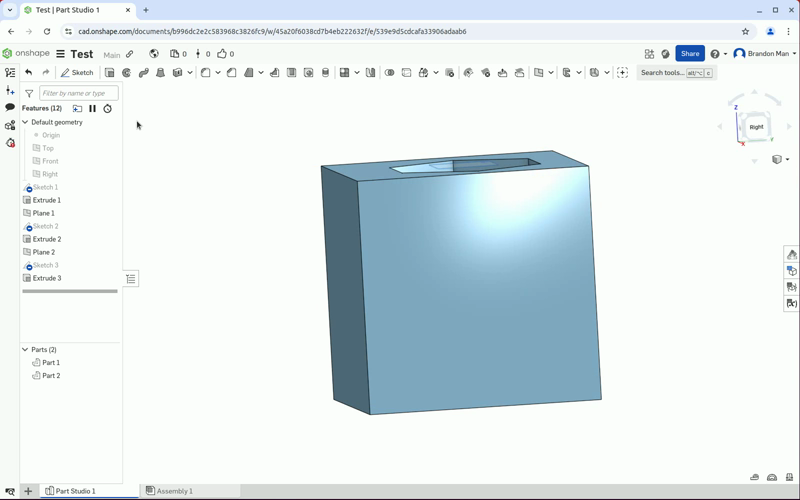
key(right, 3)
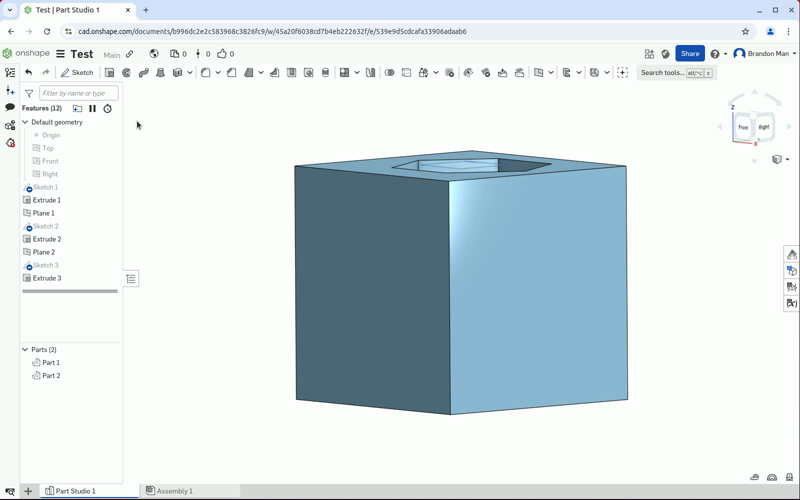
key(down, 3)
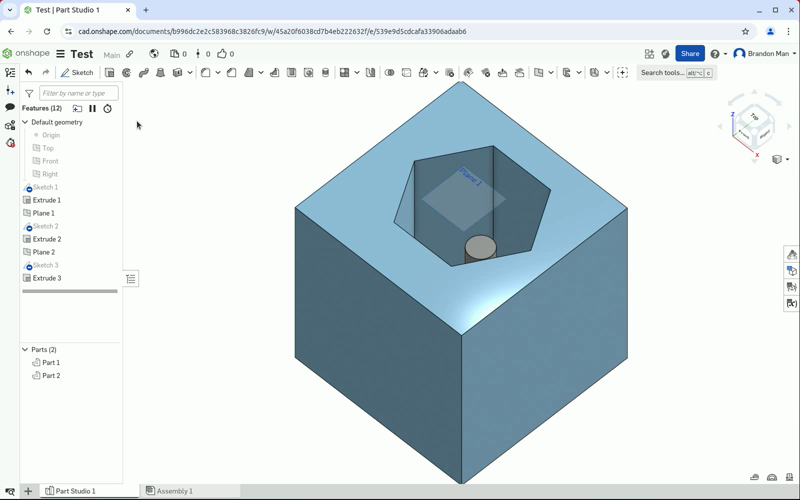
mouse_move(73, 189)
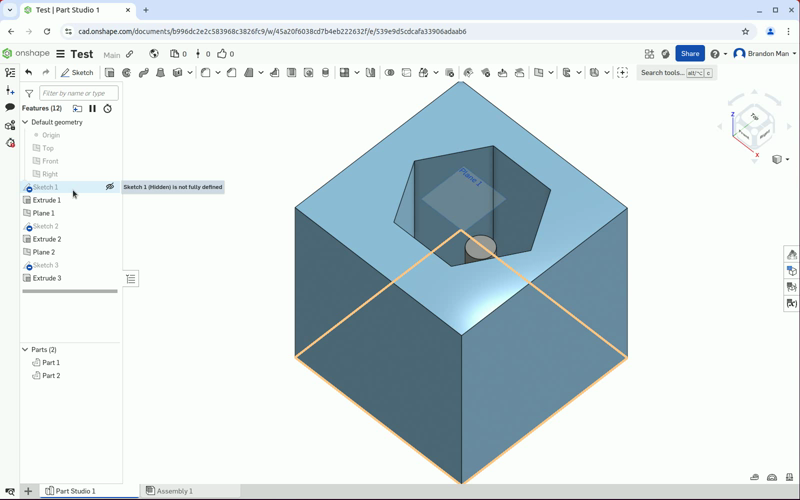
click(73, 189)